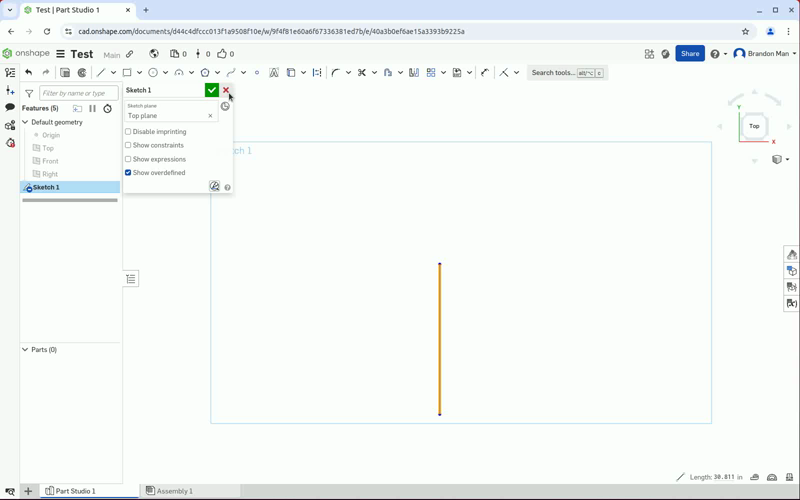
key(shift+h)
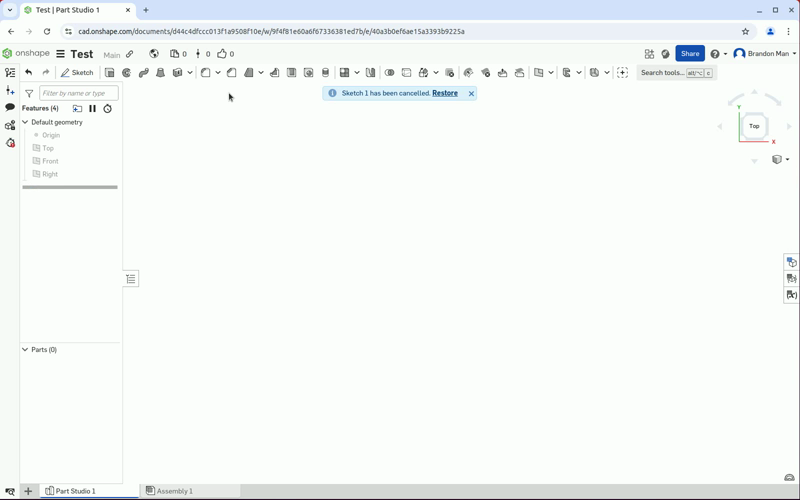
mouse_move(73, 352)
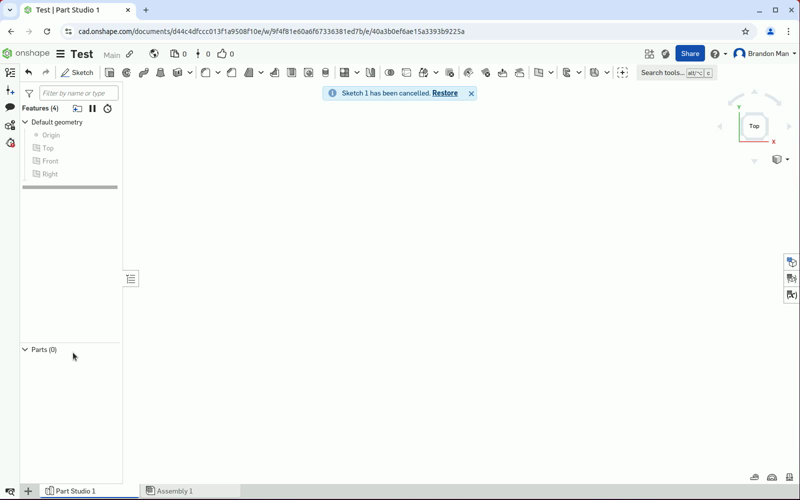
key(y)
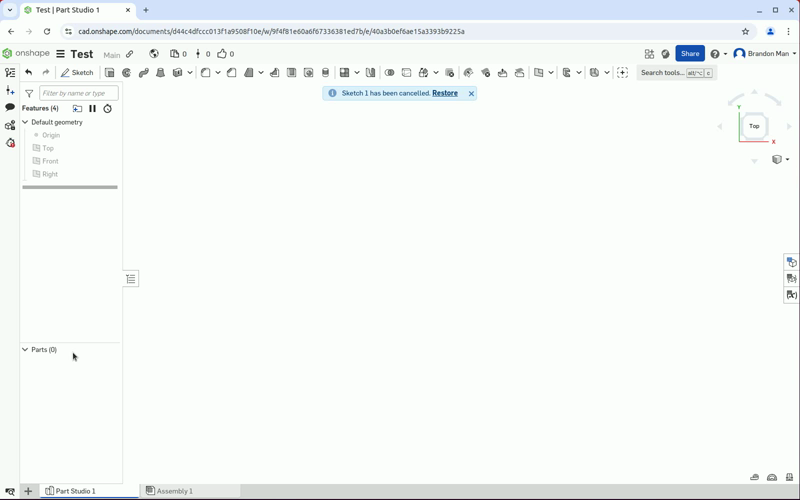
key(shift+p)
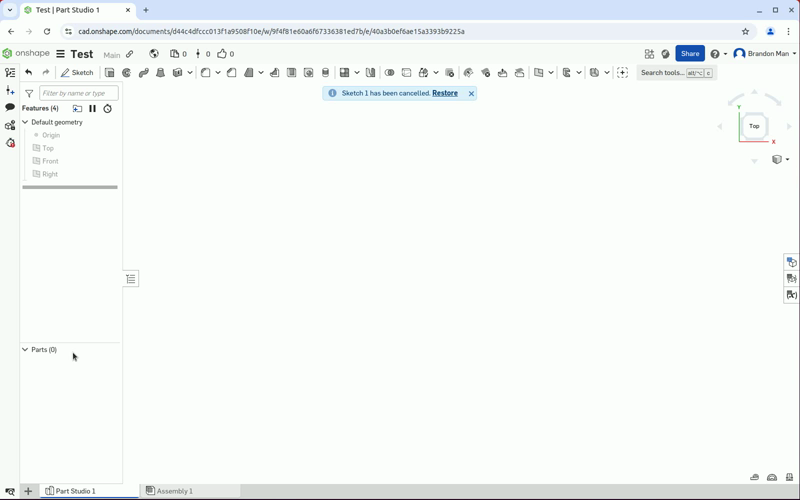
key(space)
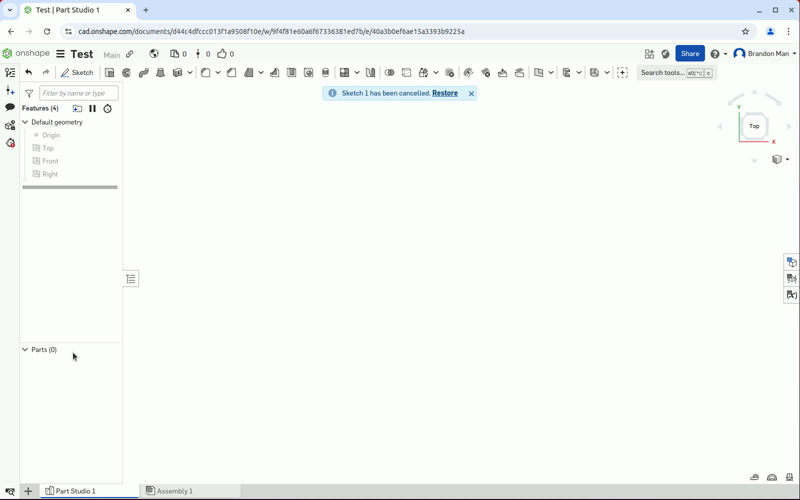
key_down(shift)
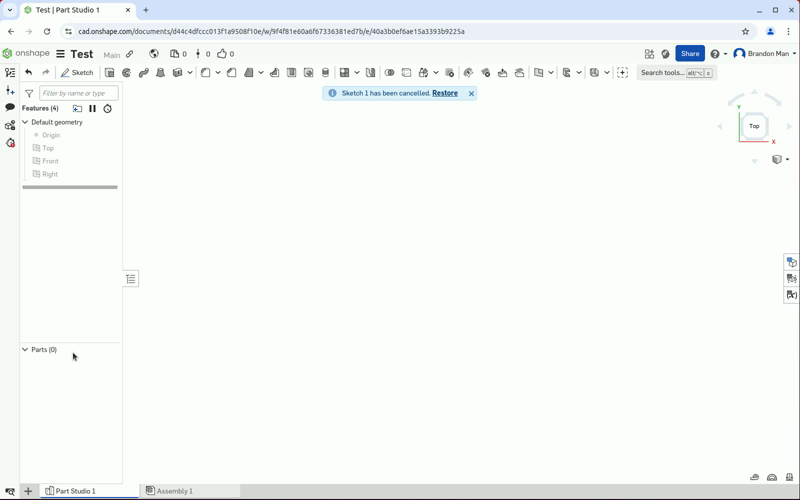
key(up)
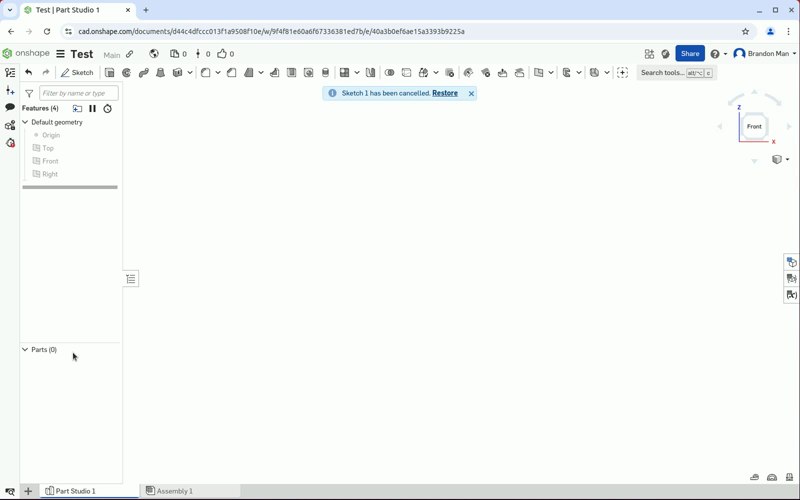
key_up(shift)
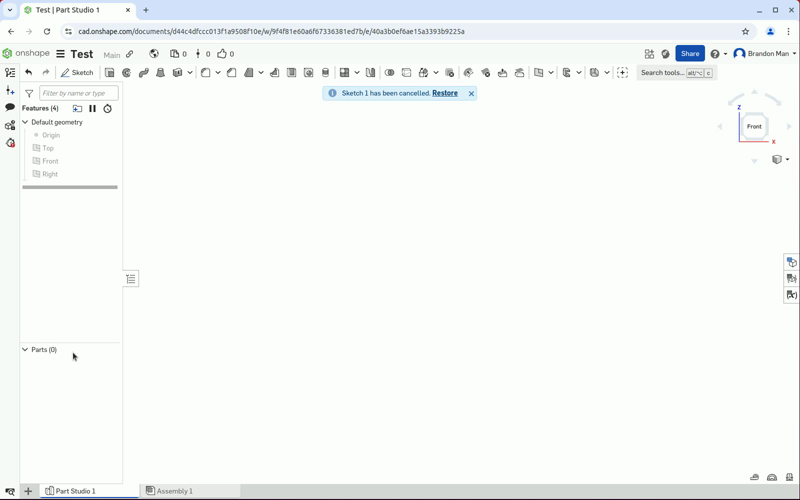
mouse_move(73, 352)
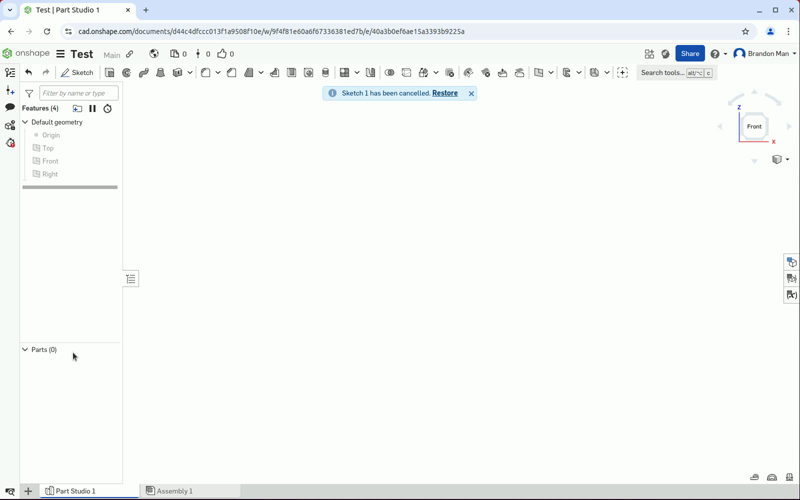
key(shift+y)
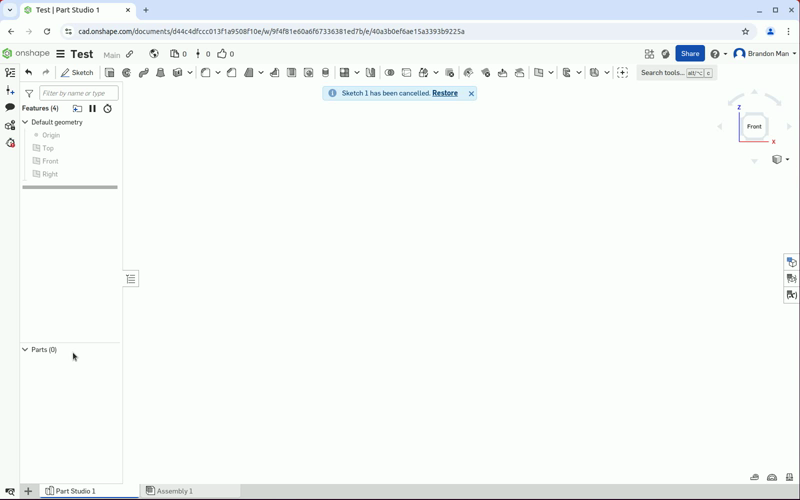
key(shift+s)
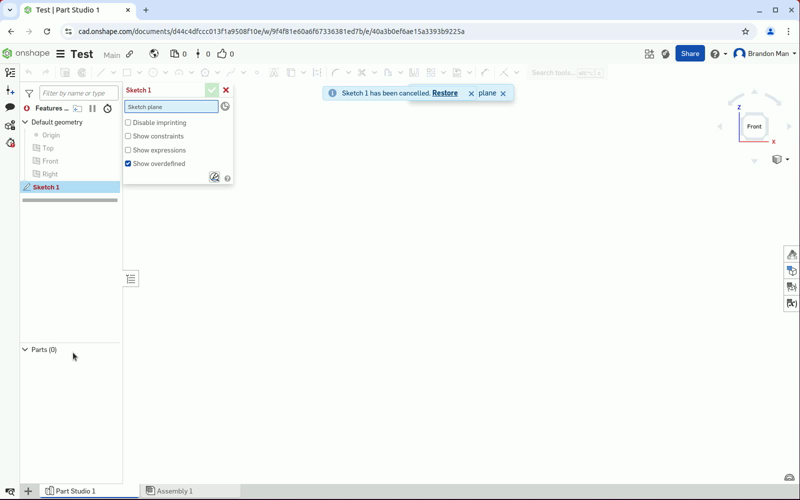
mouse_move(73, 163)
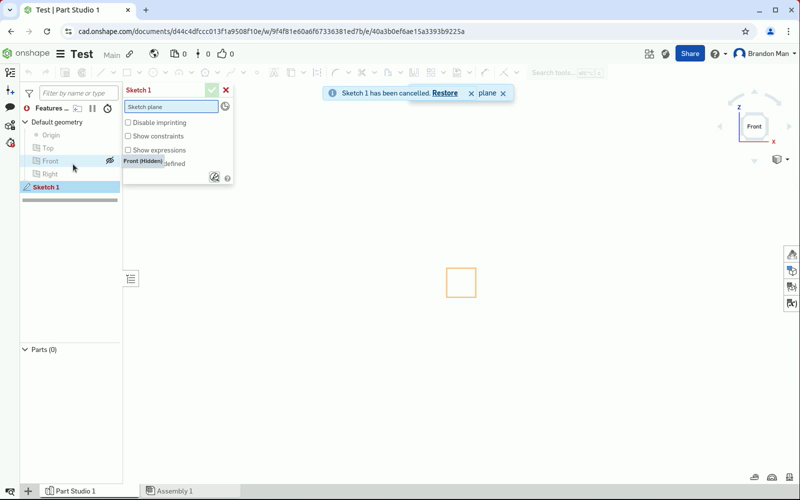
click(73, 163)
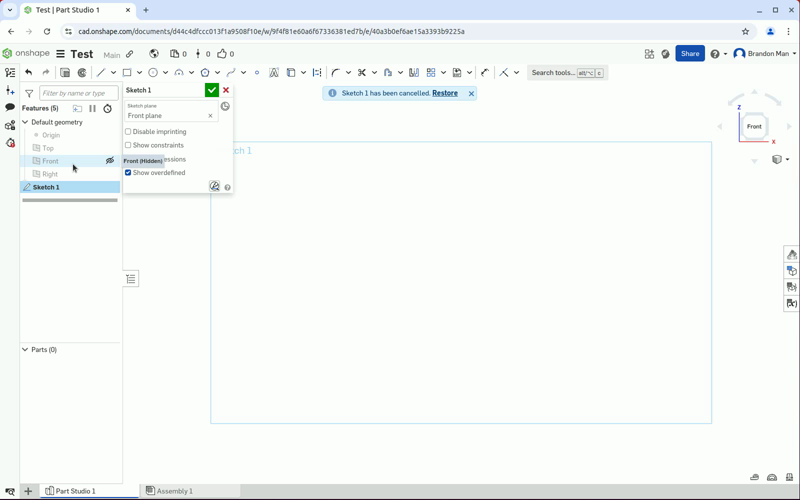
mouse_move(73, 352)
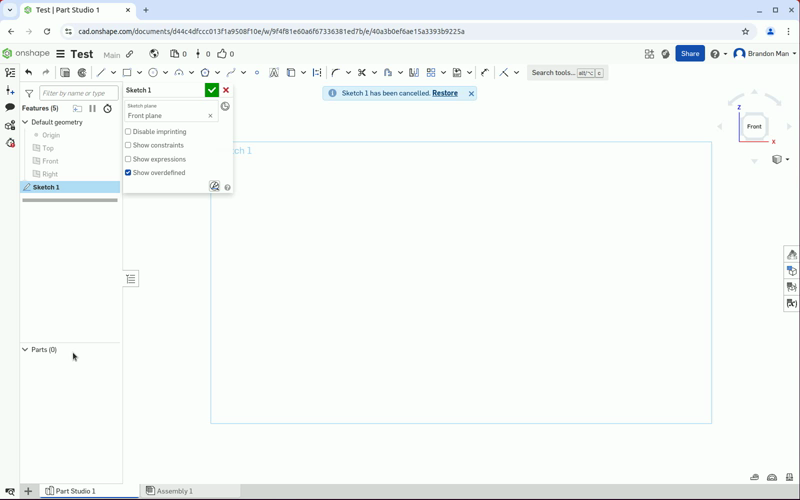
key(y)
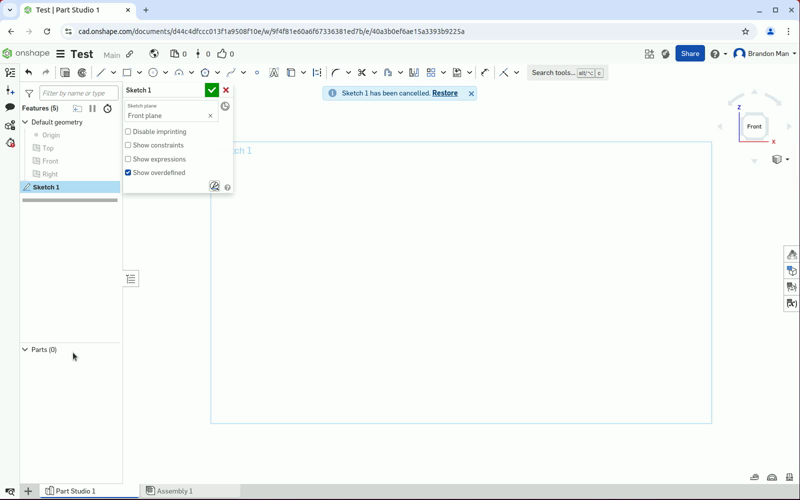
key(c)
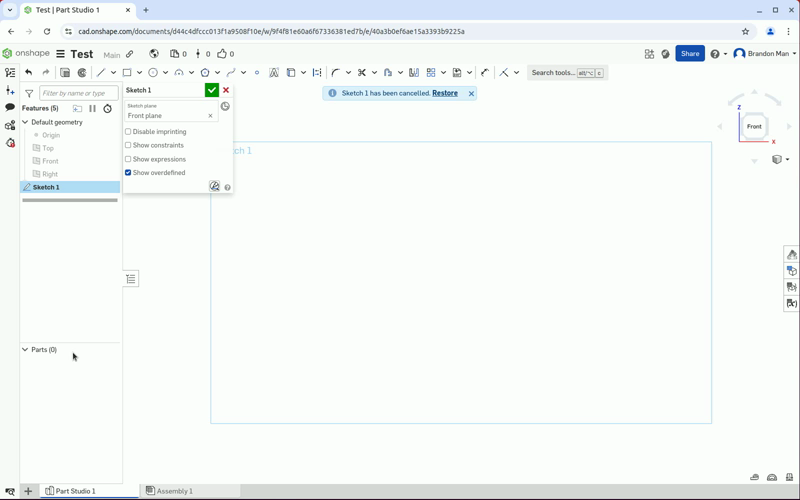
key_down(shift)
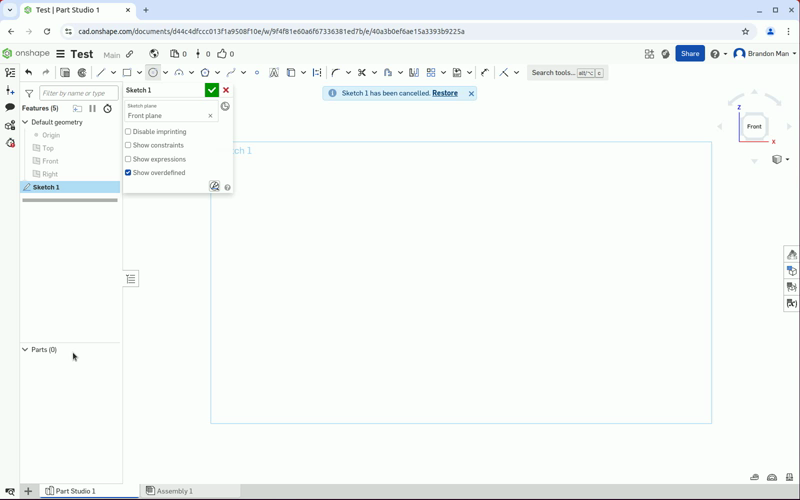
mouse_move(461, 282)
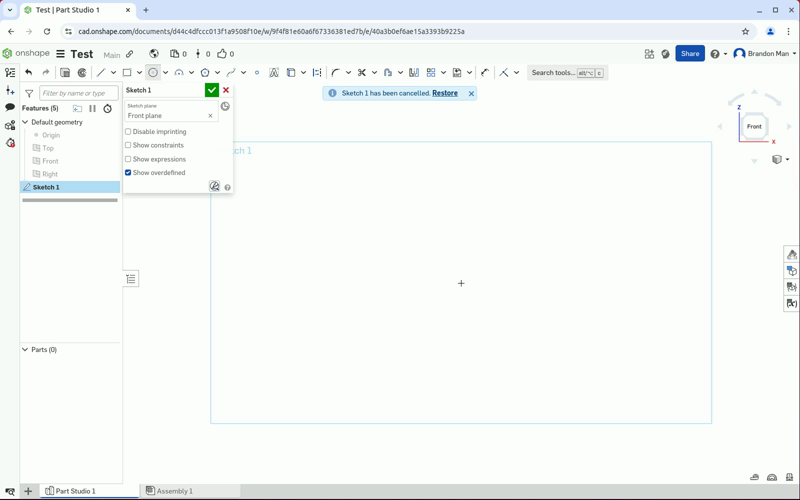
click(461, 282)
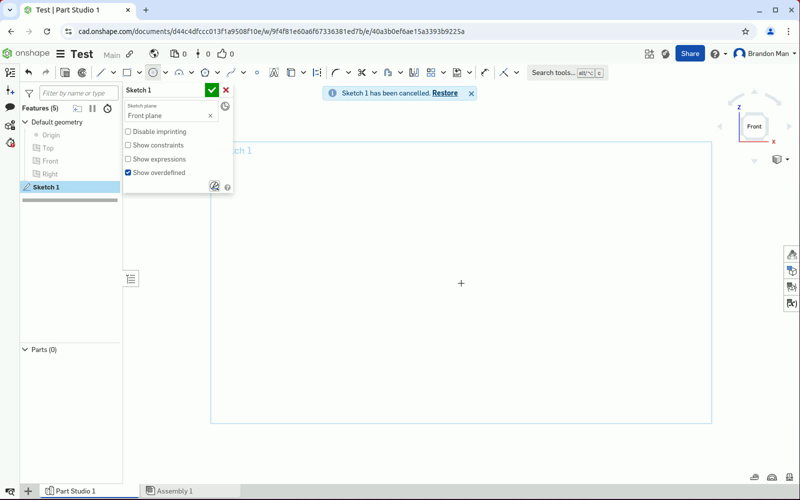
key_up(shift)
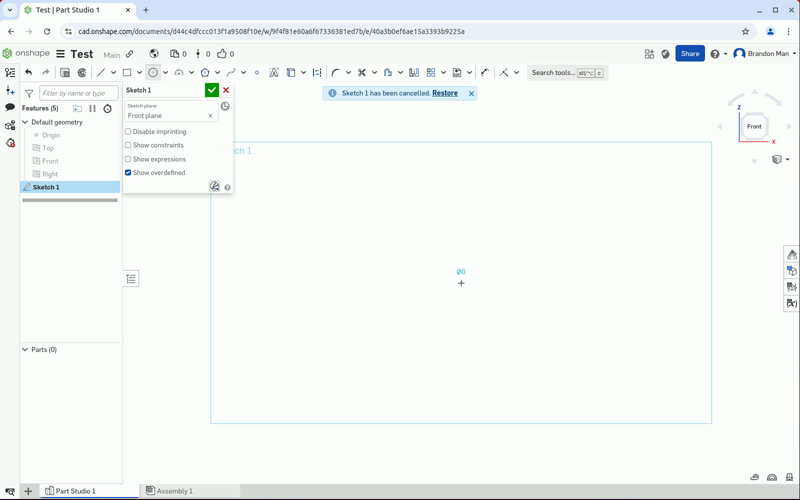
mouse_move(574, 282)
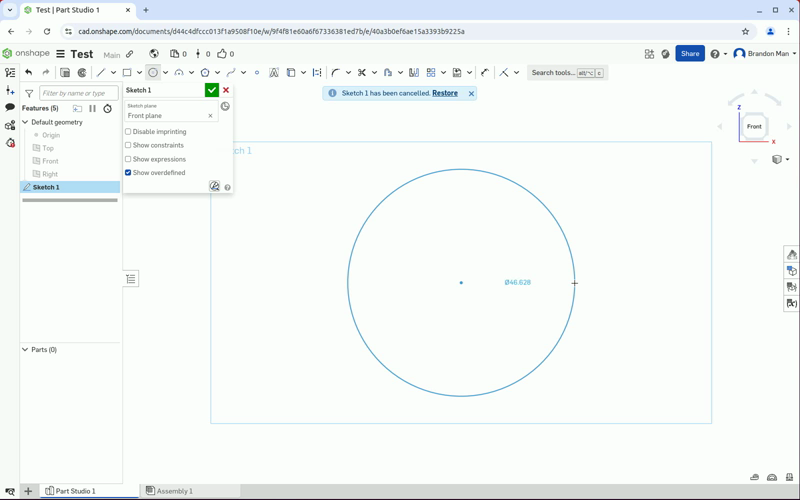
click(574, 282)
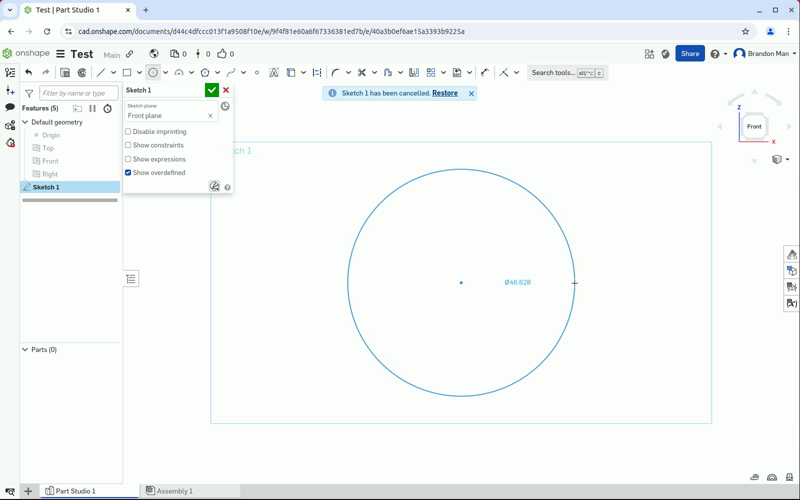
key(esc)
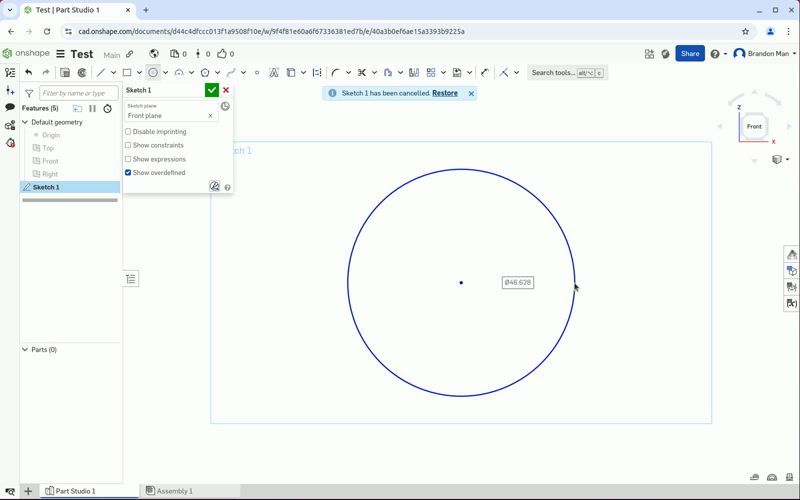
key(c)
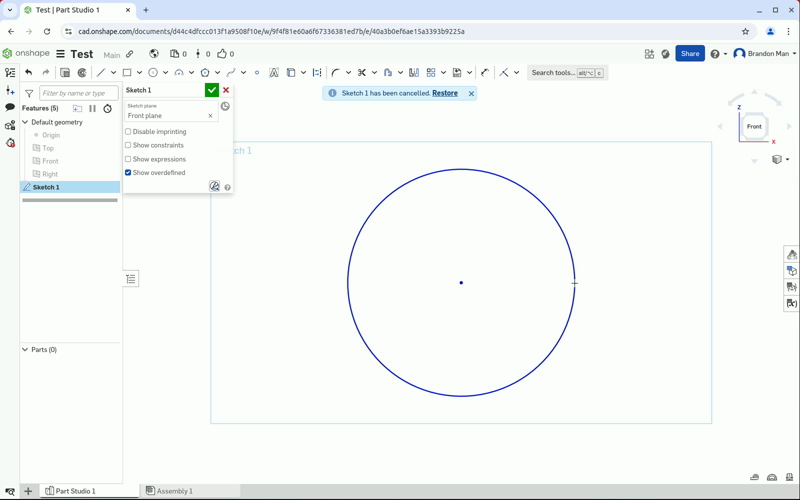
key_down(shift)
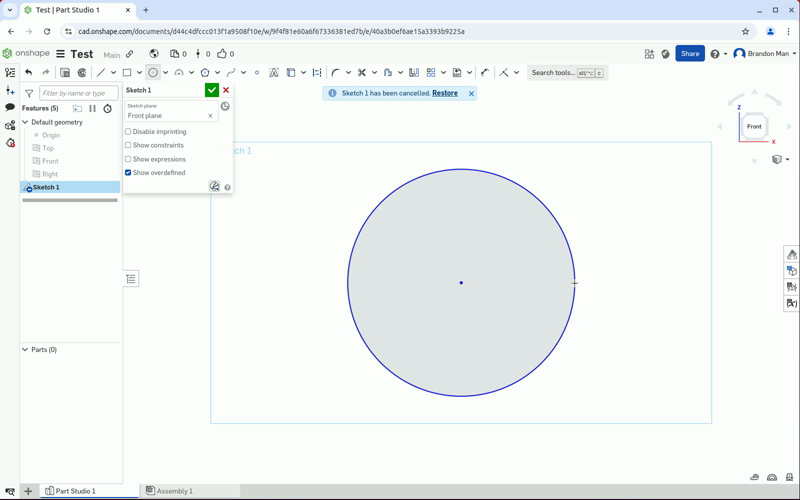
mouse_move(461, 282)
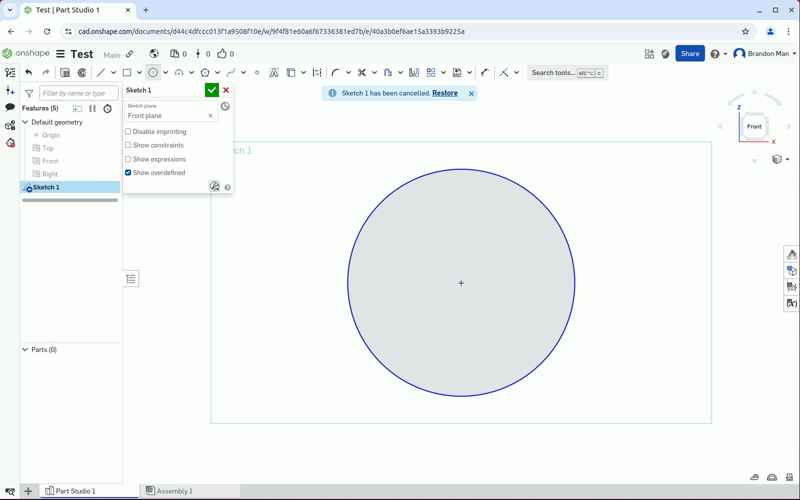
click(461, 282)
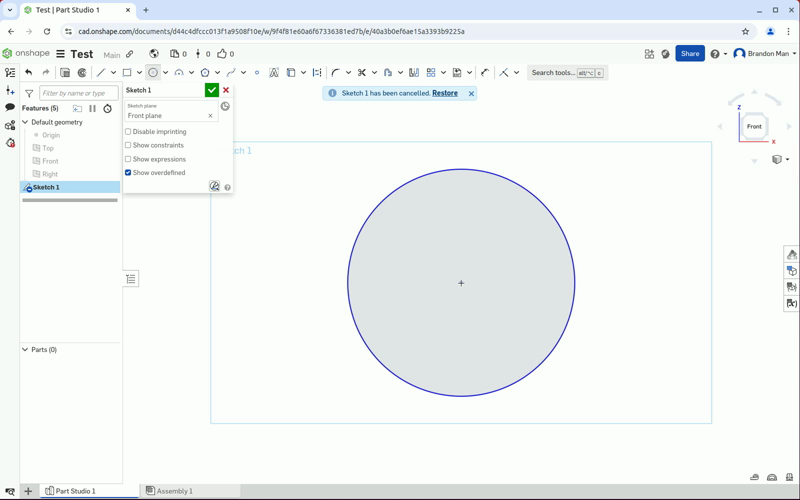
key_up(shift)
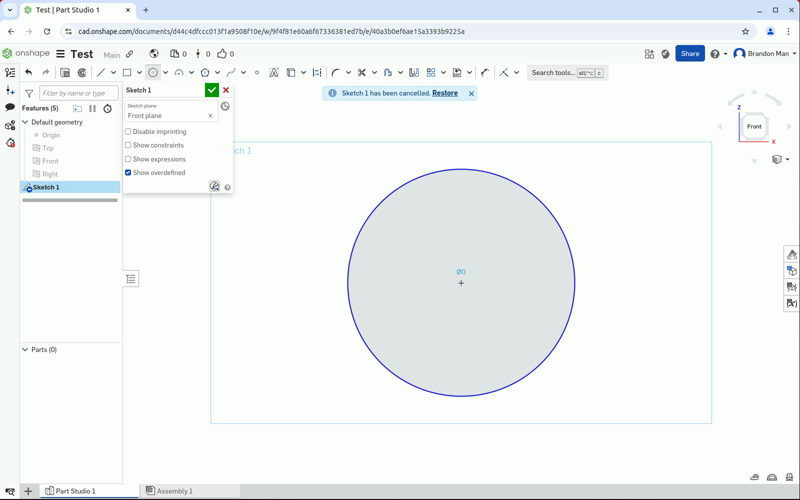
mouse_move(492, 282)
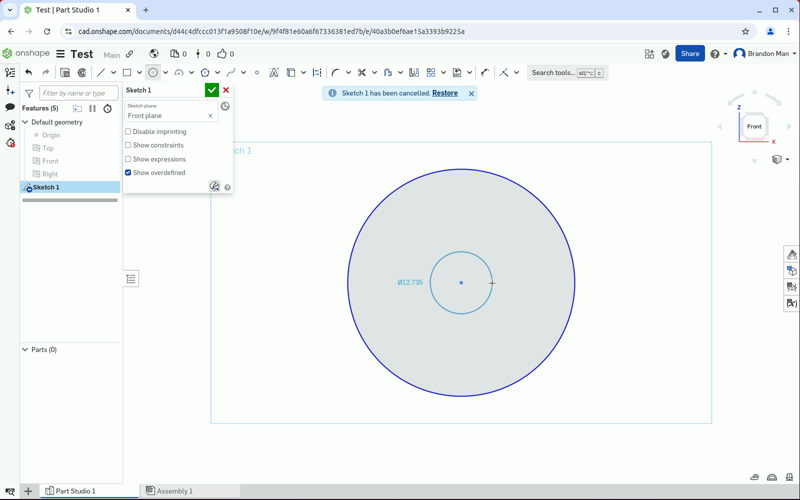
click(492, 282)
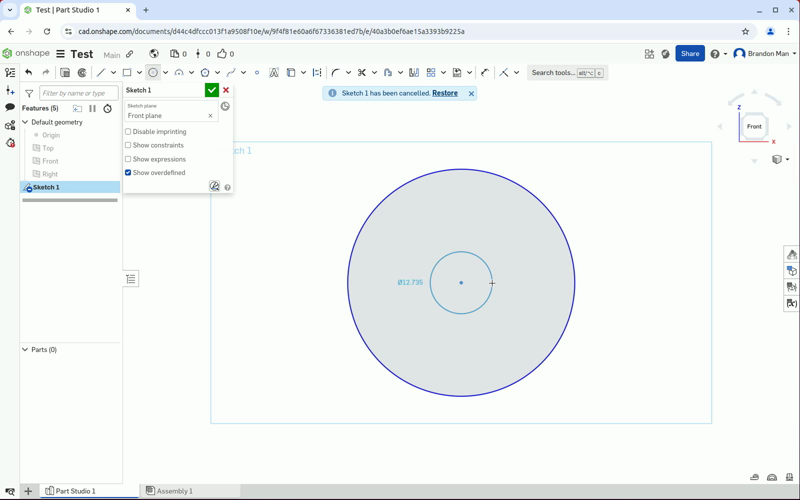
key(esc)
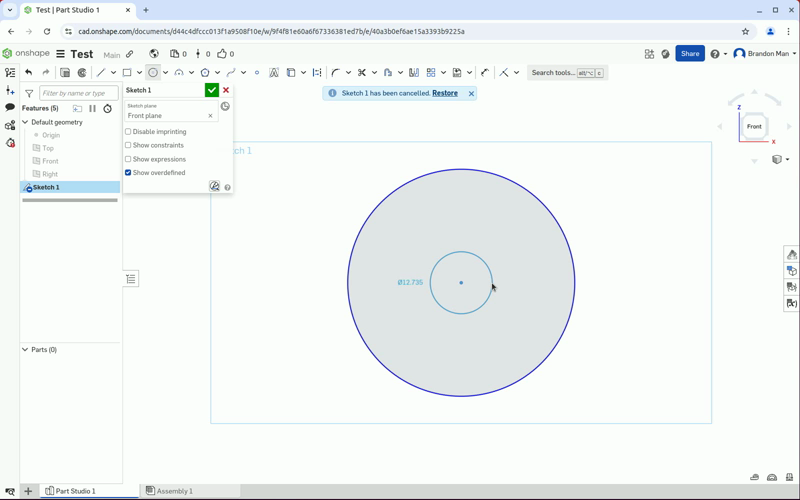
mouse_move(484, 222)
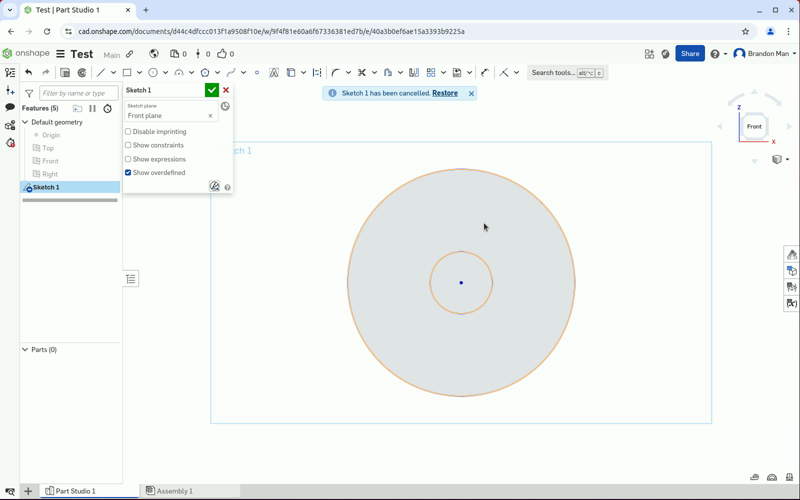
click(484, 222)
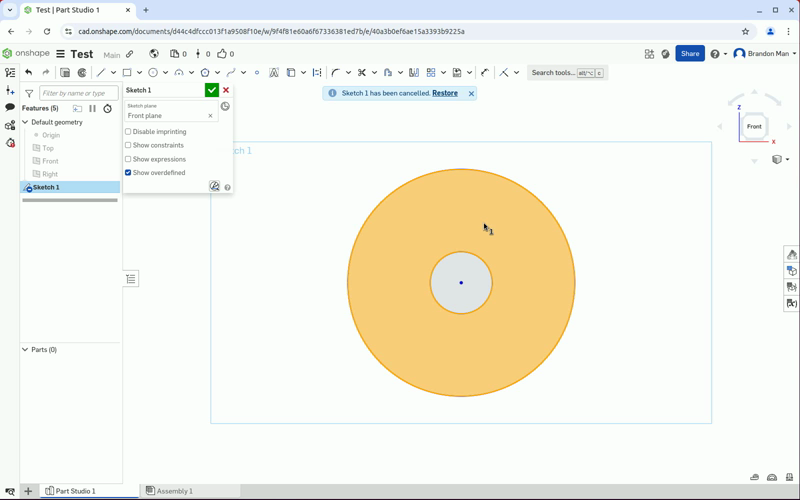
mouse_move(73, 352)
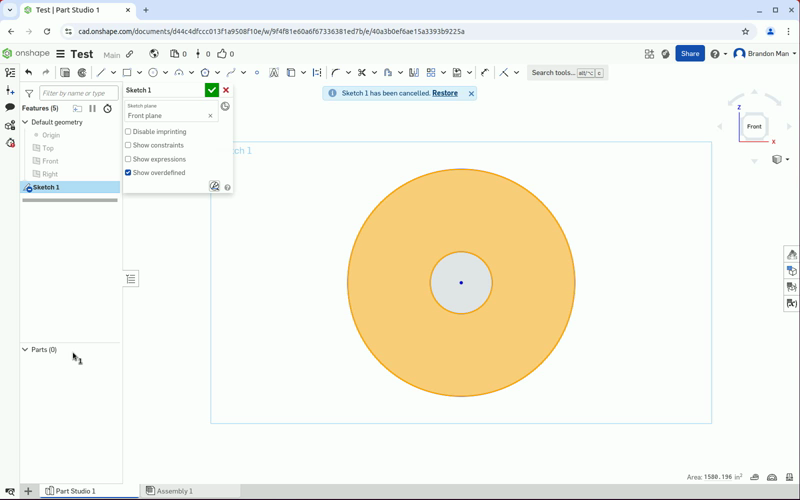
key(shift+y)
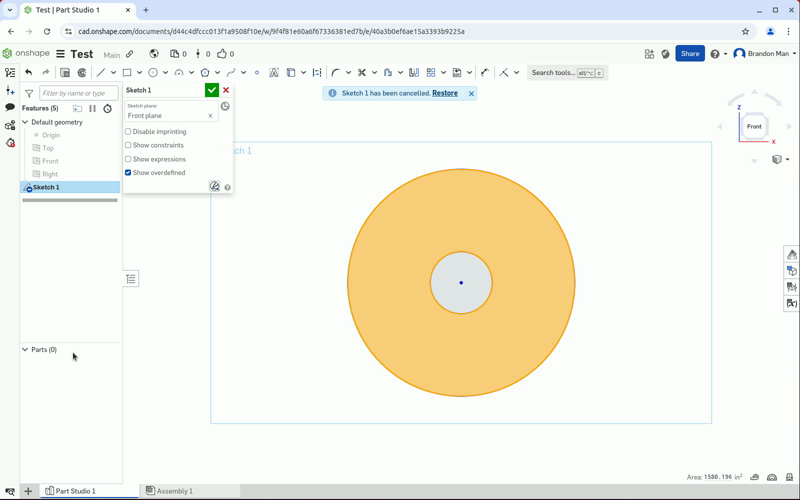
key(shift+e)
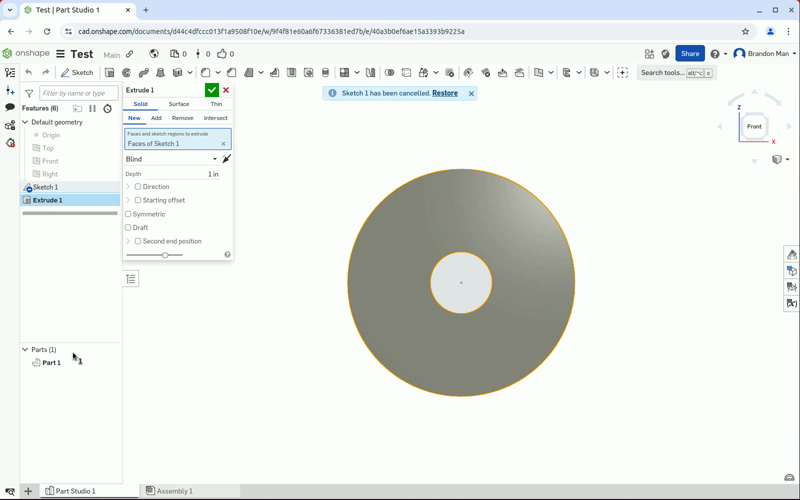
mouse_move(143, 106)
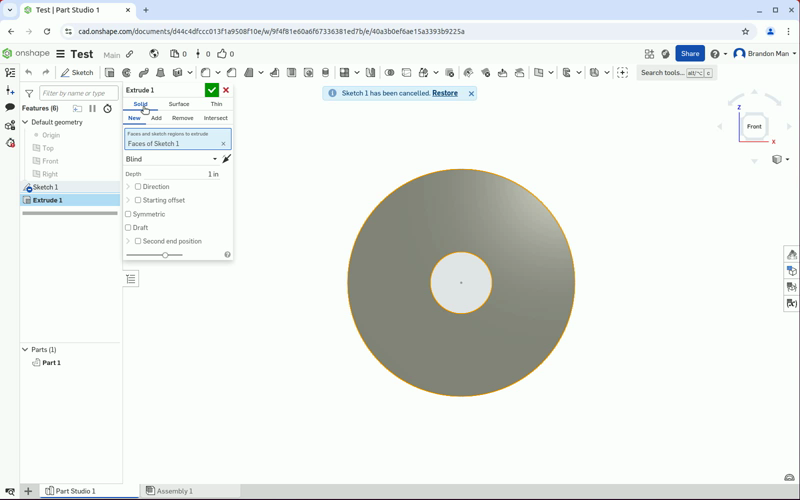
click(143, 106)
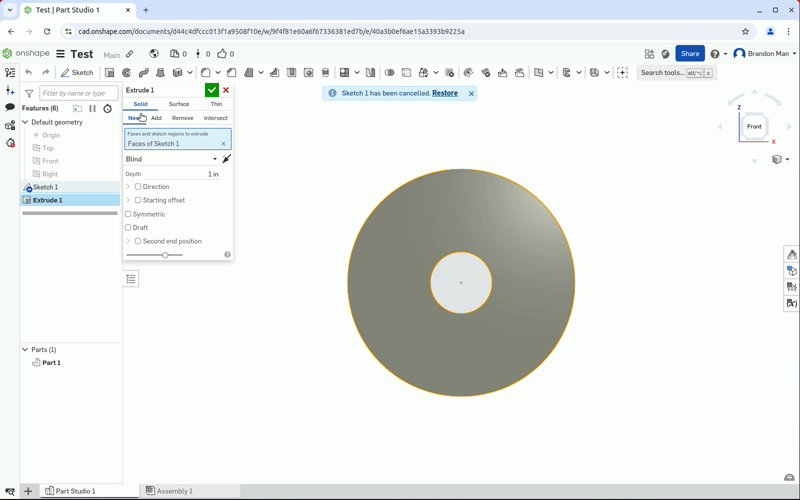
mouse_move(137, 120)
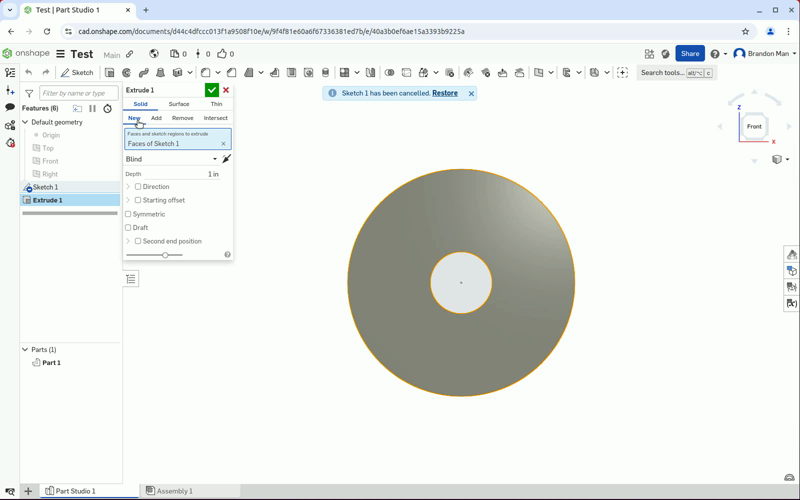
click(137, 120)
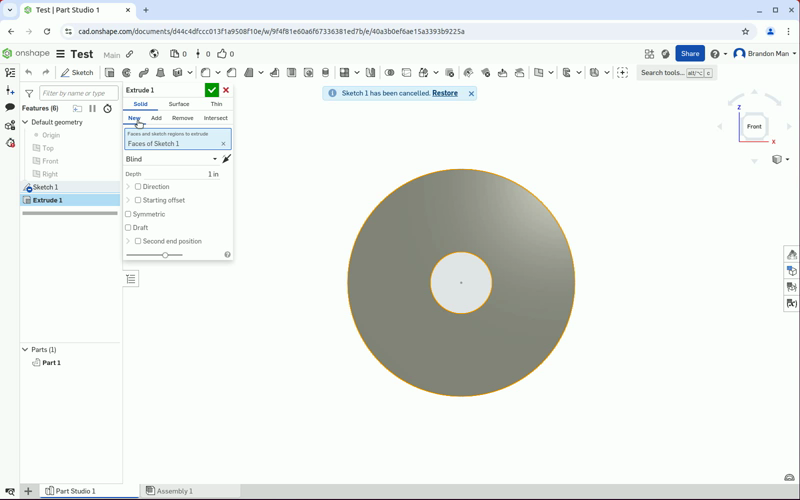
key(tab, 4)
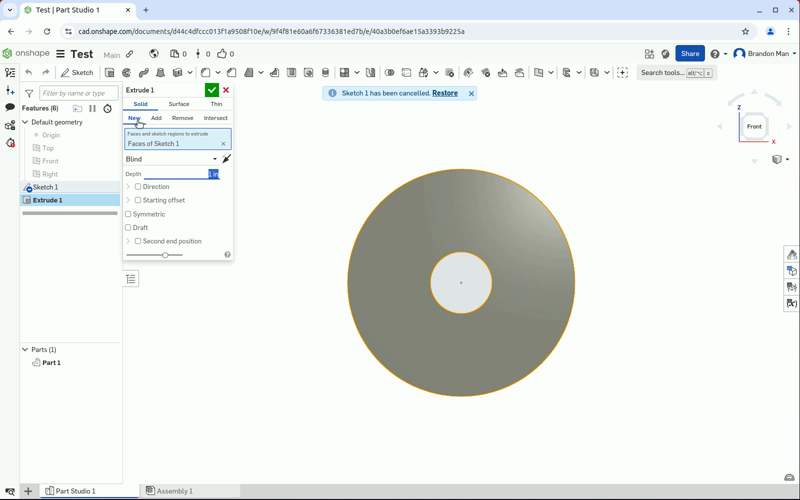
text(-5.296)
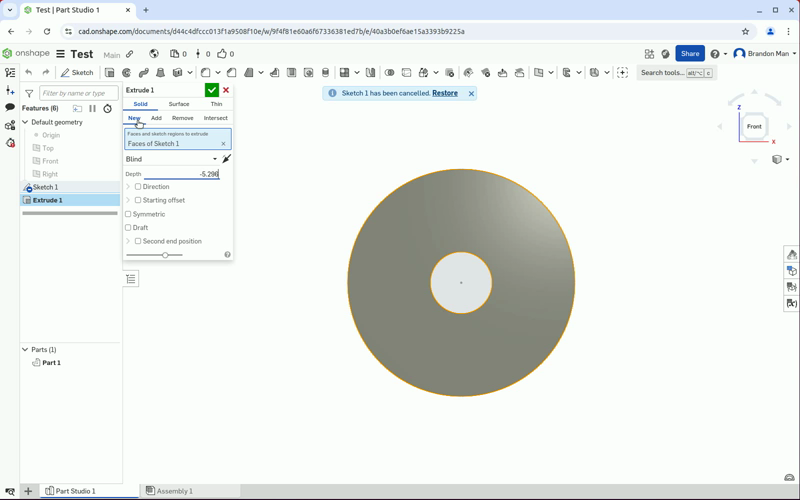
key(enter)
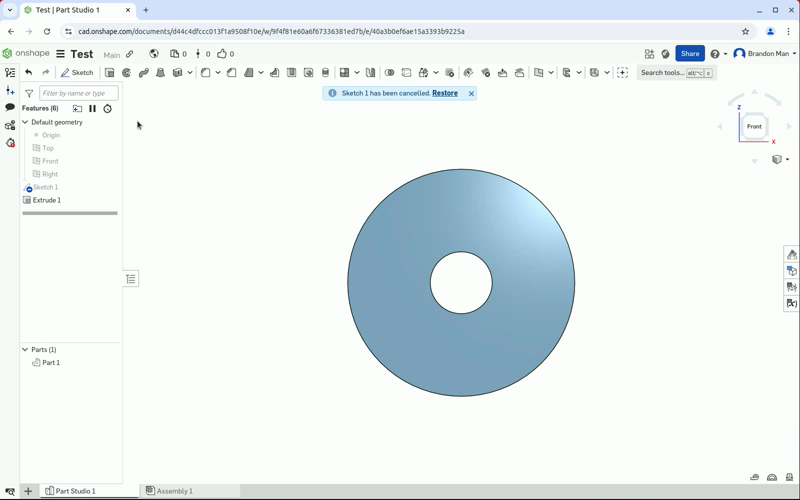
key(shift+h)
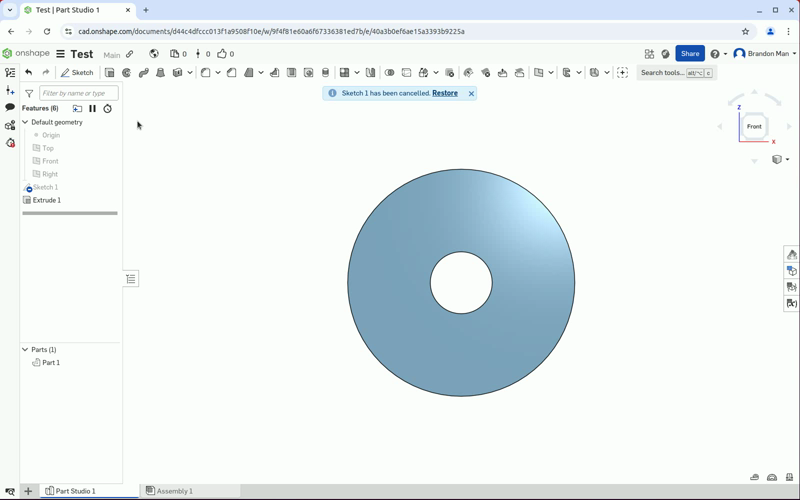
key(shift+h)
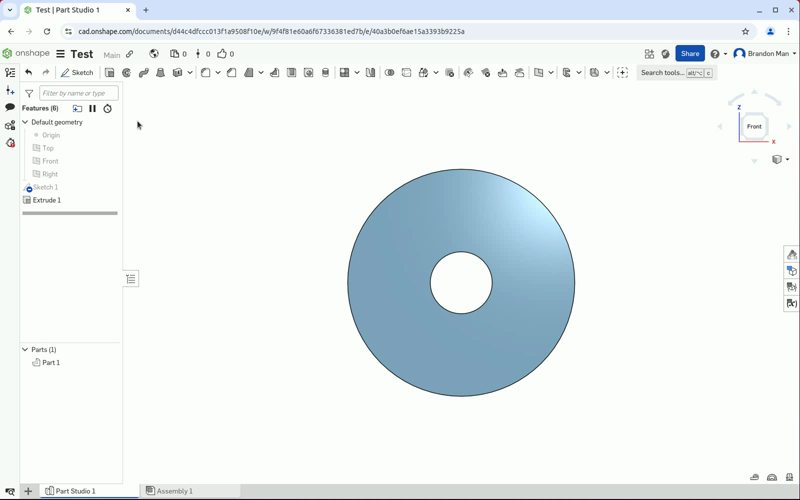
mouse_move(73, 189)
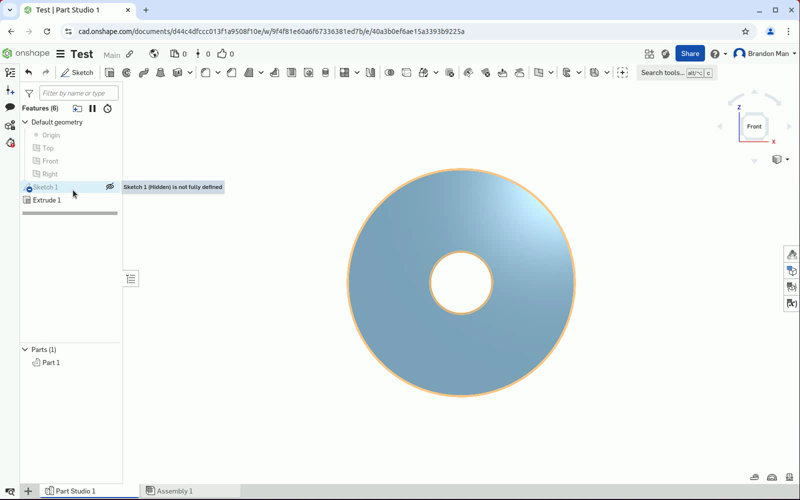
click(73, 189)
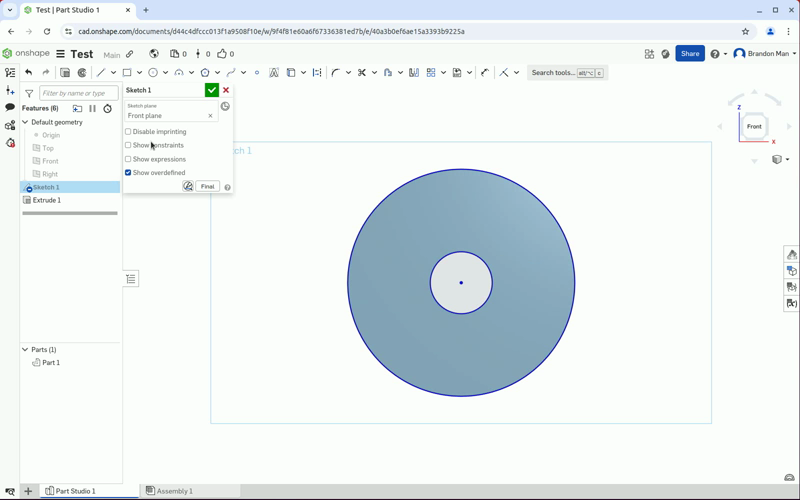
mouse_move(229, 92)
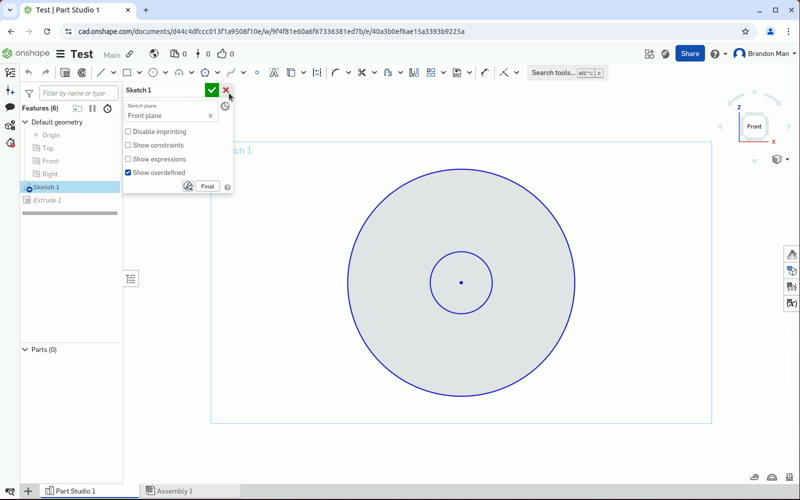
click(229, 92)
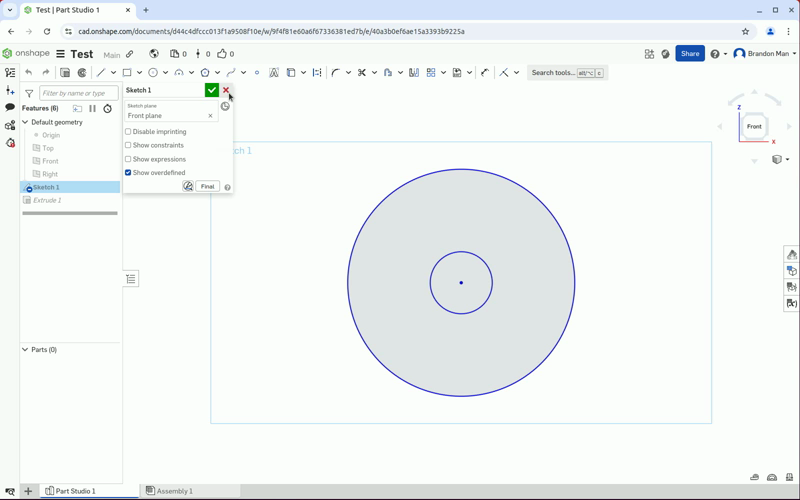
key(shift+s)
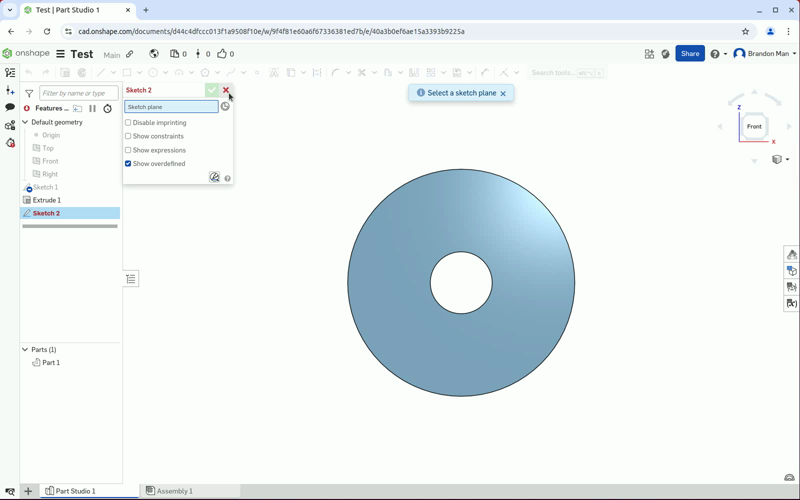
mouse_move(73, 163)
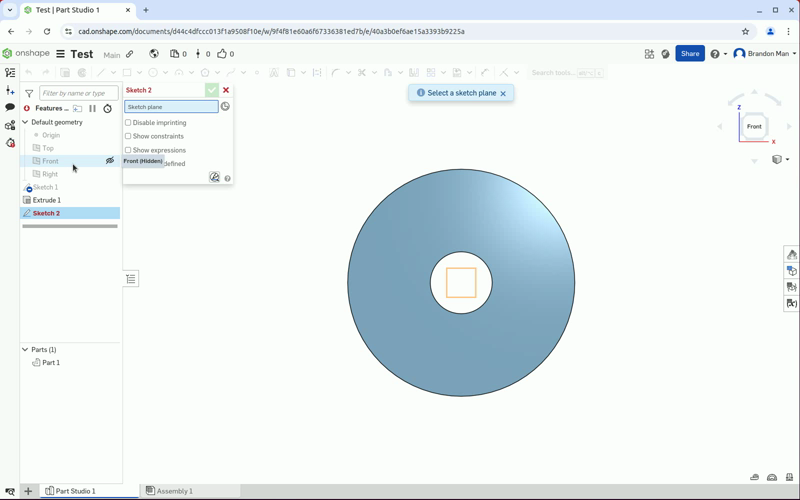
click(73, 163)
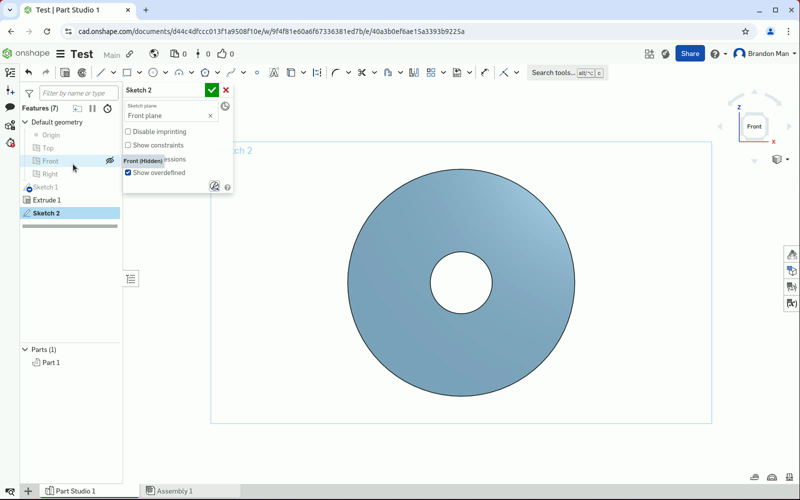
mouse_move(73, 352)
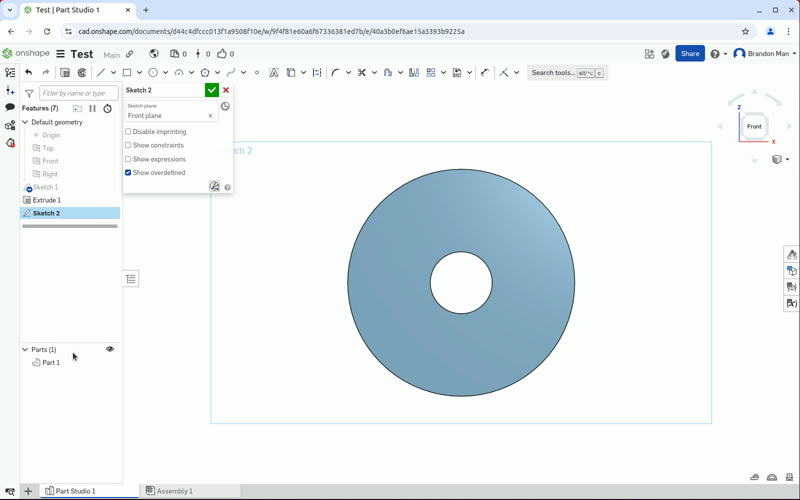
key(y)
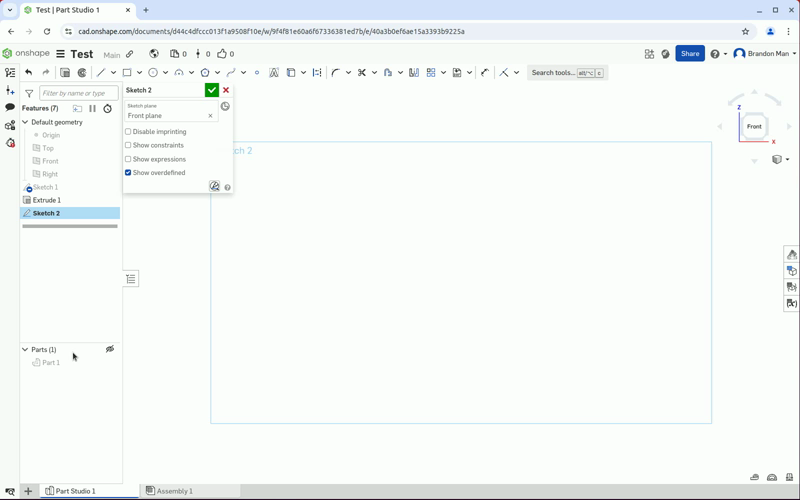
key(c)
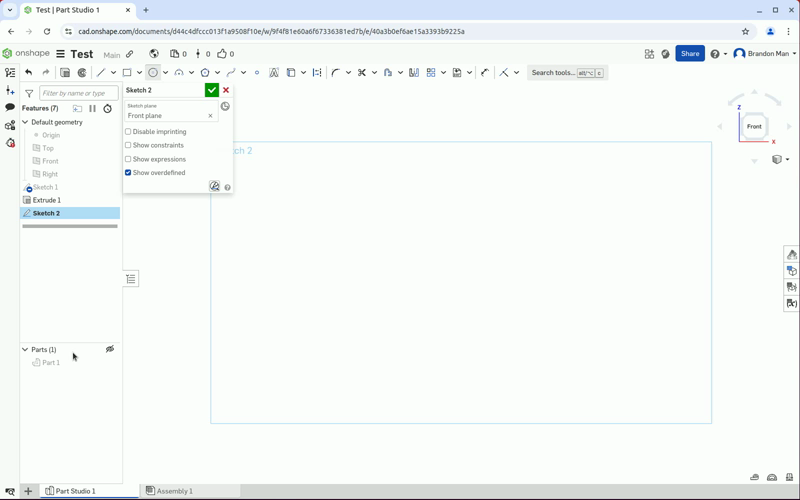
key_down(shift)
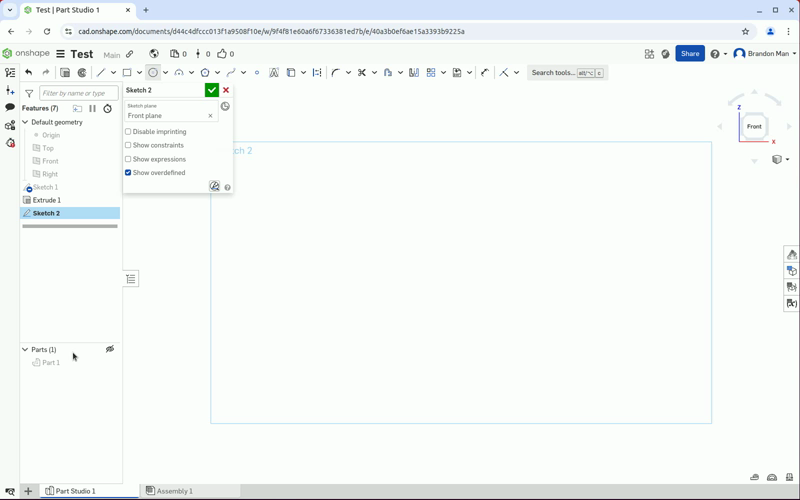
mouse_move(461, 282)
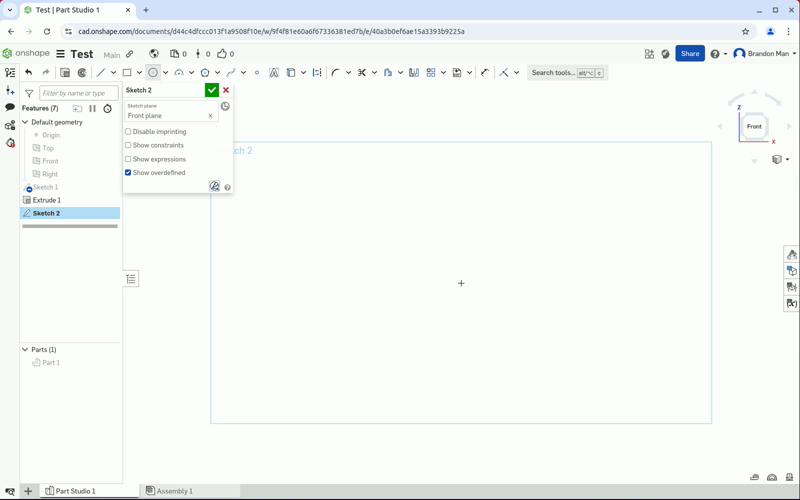
click(461, 282)
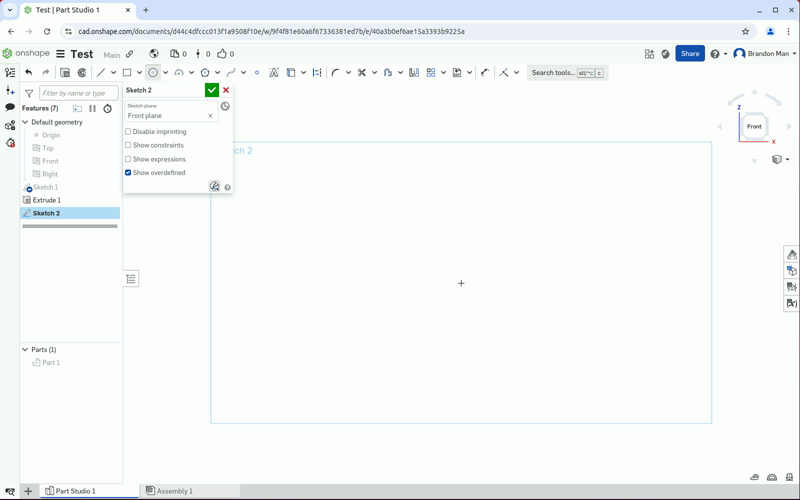
key_up(shift)
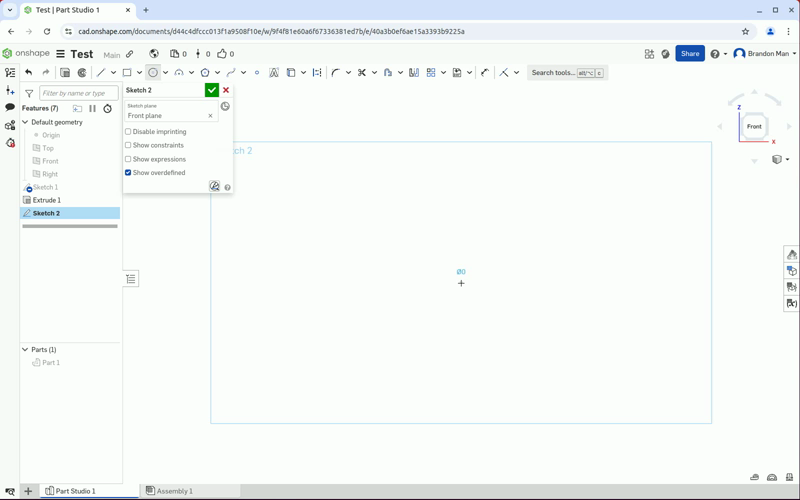
mouse_move(574, 282)
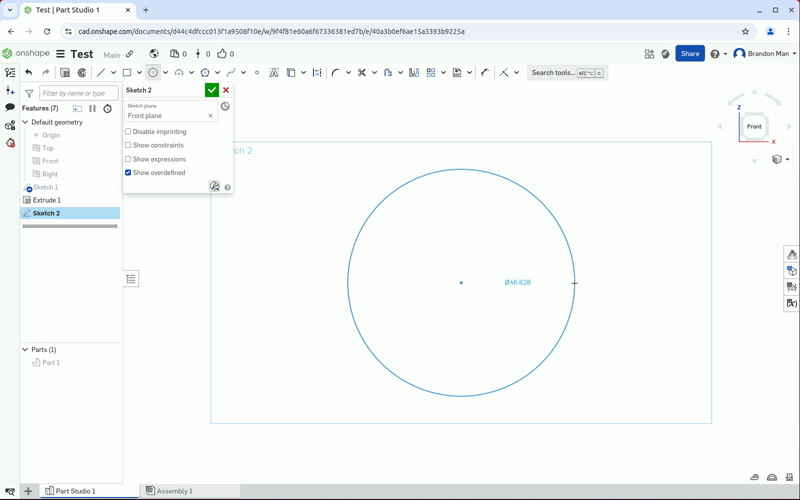
click(574, 282)
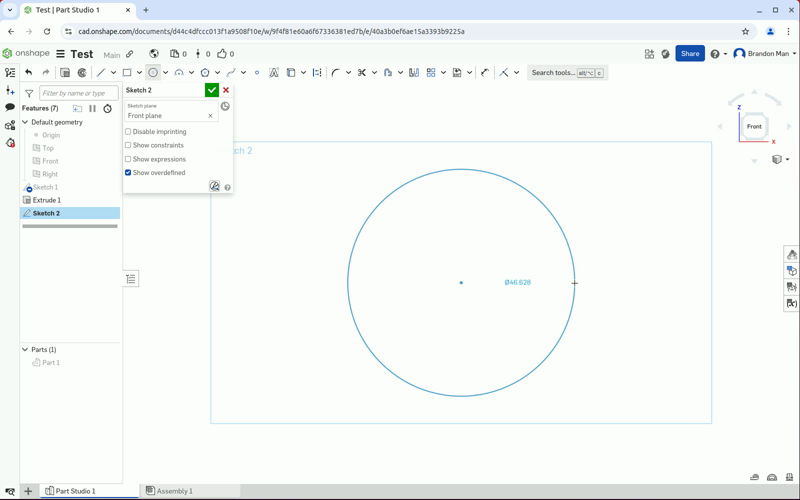
key(esc)
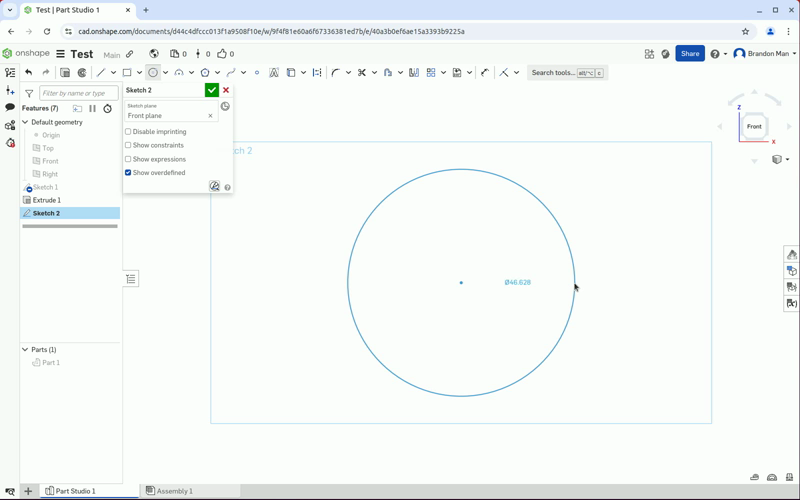
key(c)
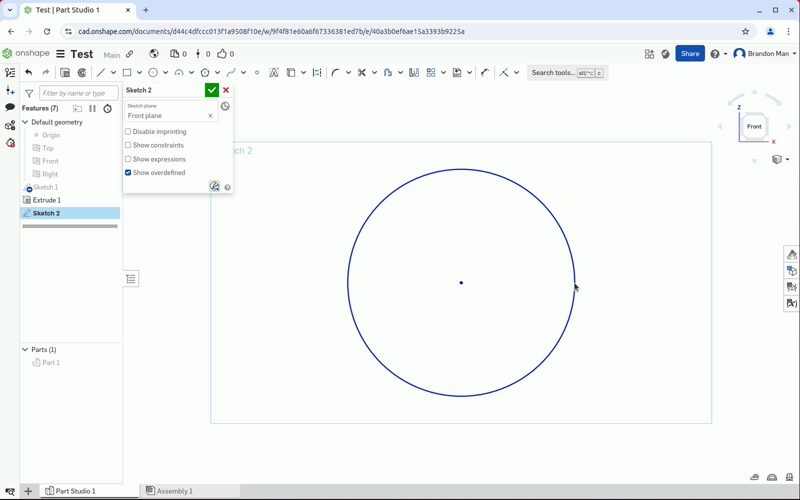
key_down(shift)
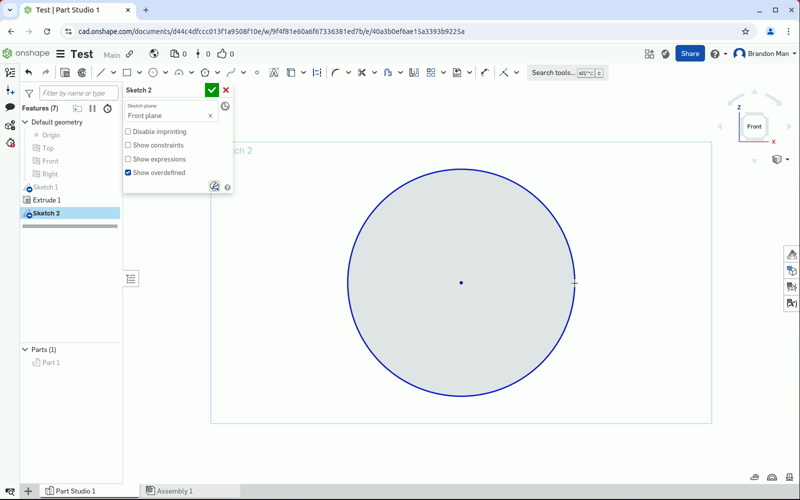
mouse_move(461, 282)
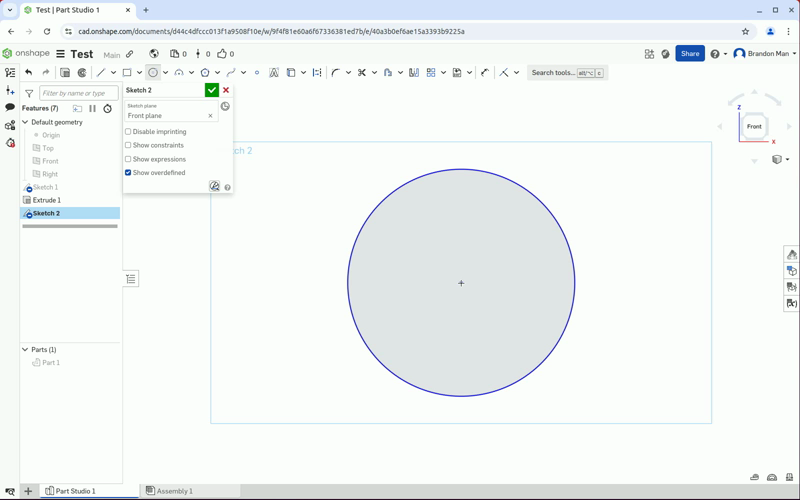
click(461, 282)
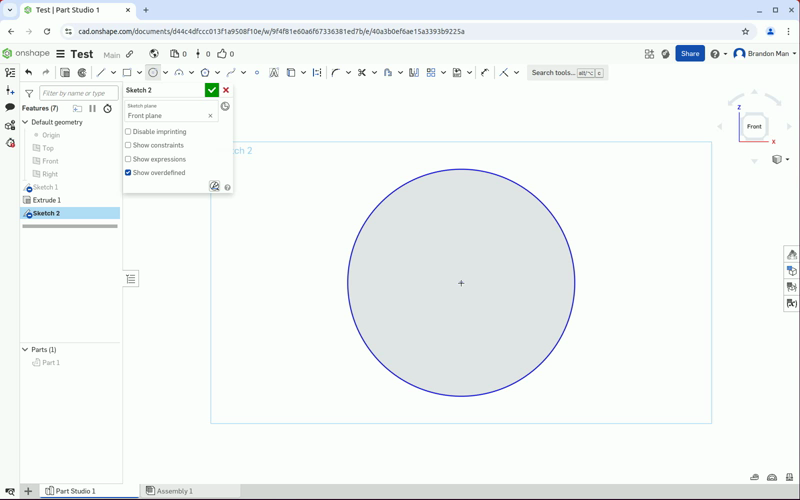
key_up(shift)
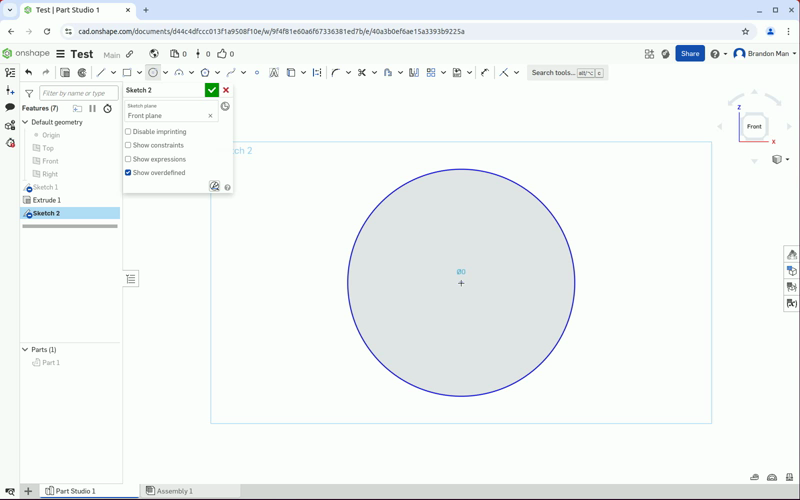
mouse_move(520, 282)
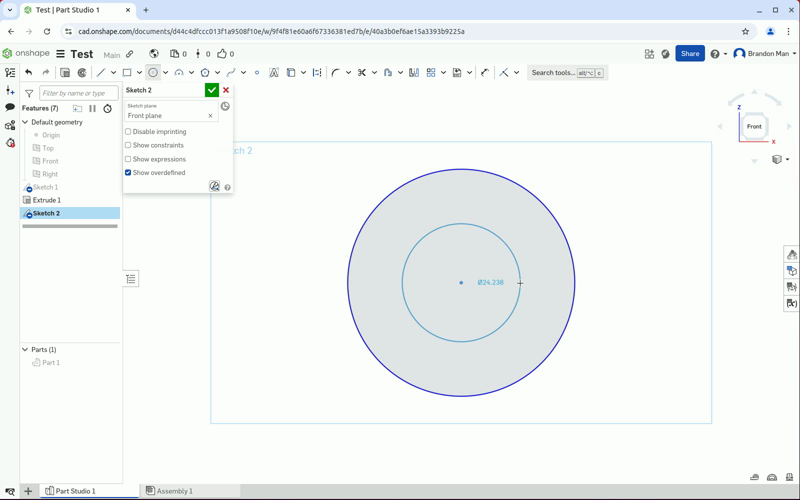
click(520, 282)
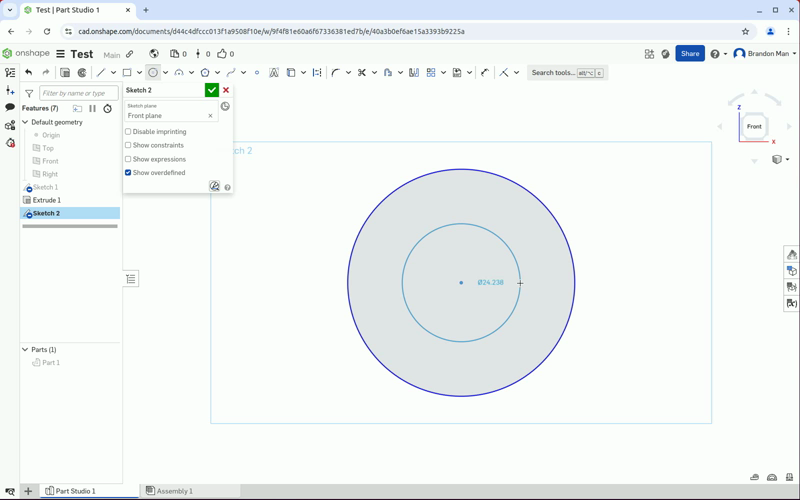
key(esc)
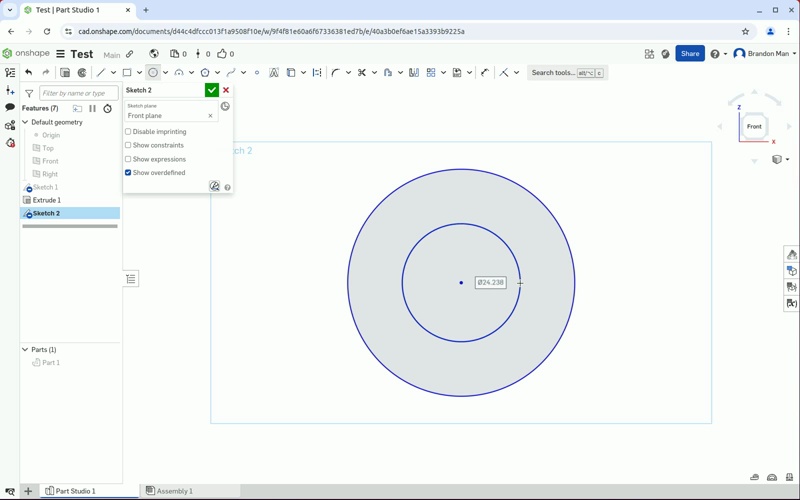
mouse_move(380, 308)
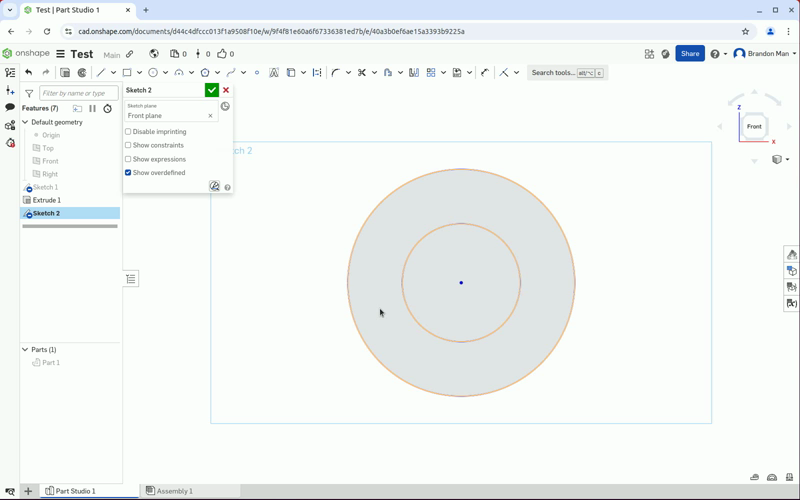
click(380, 308)
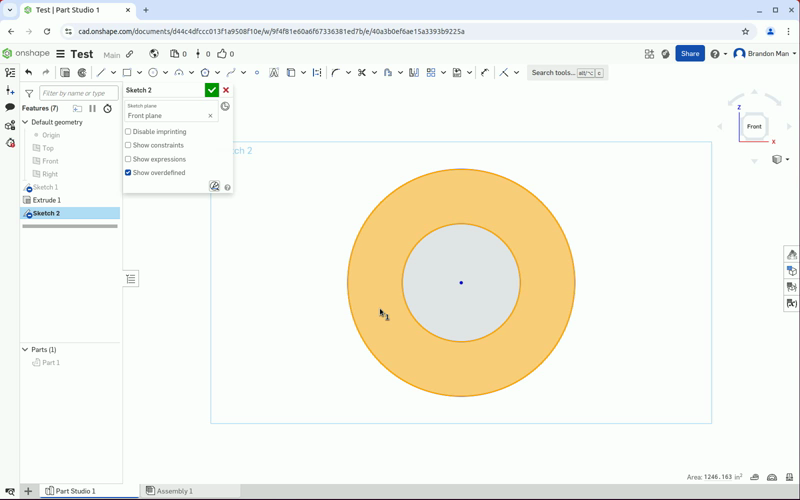
mouse_move(73, 352)
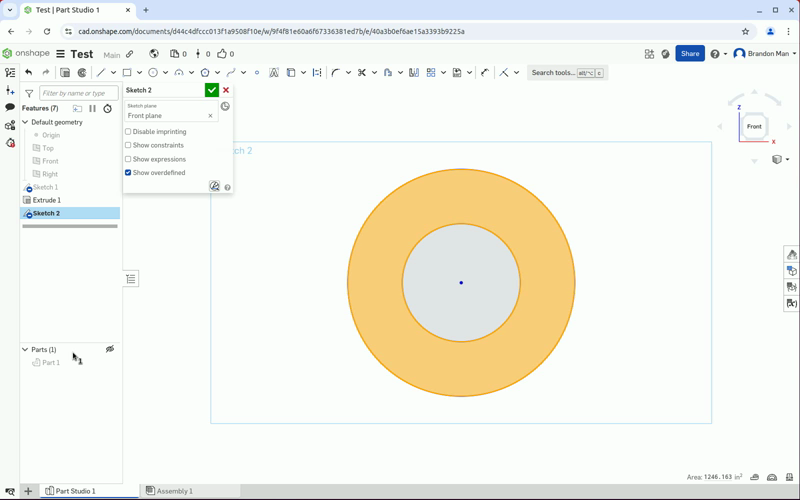
key(shift+y)
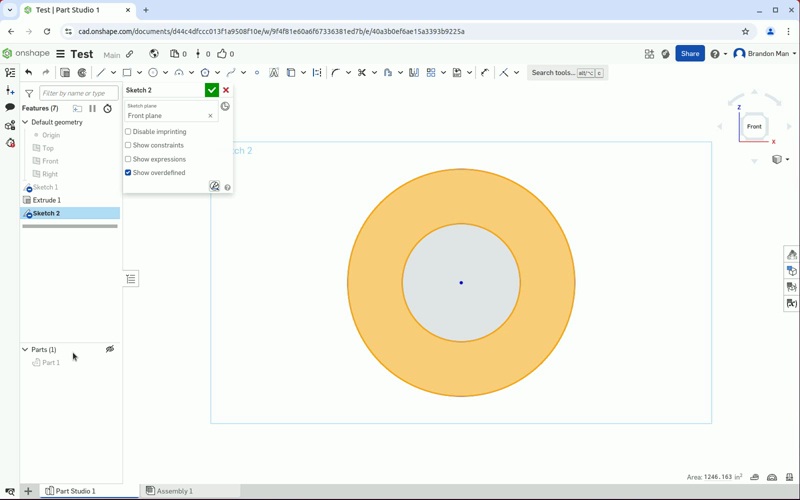
key(shift+e)
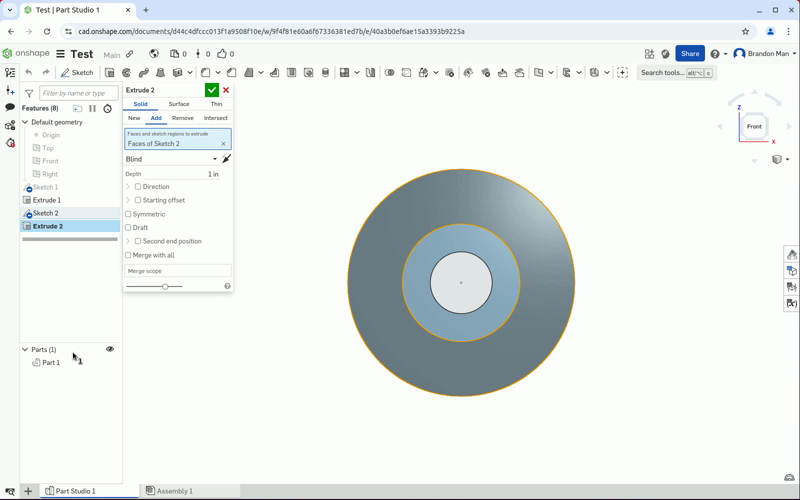
mouse_move(143, 106)
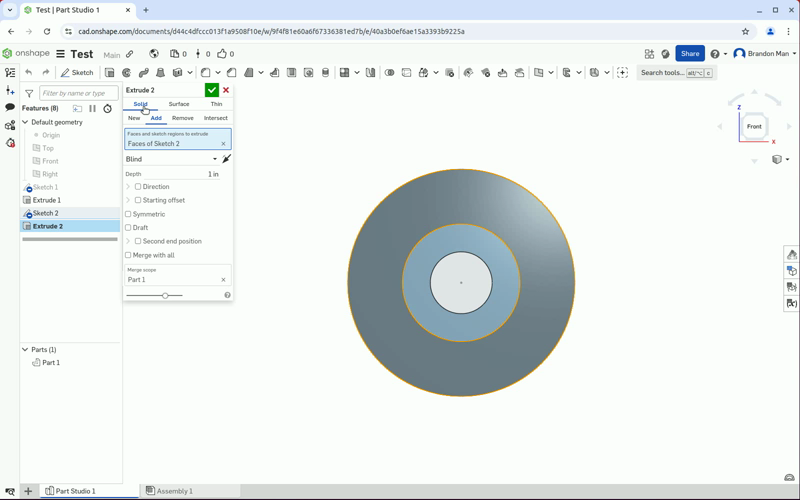
click(143, 106)
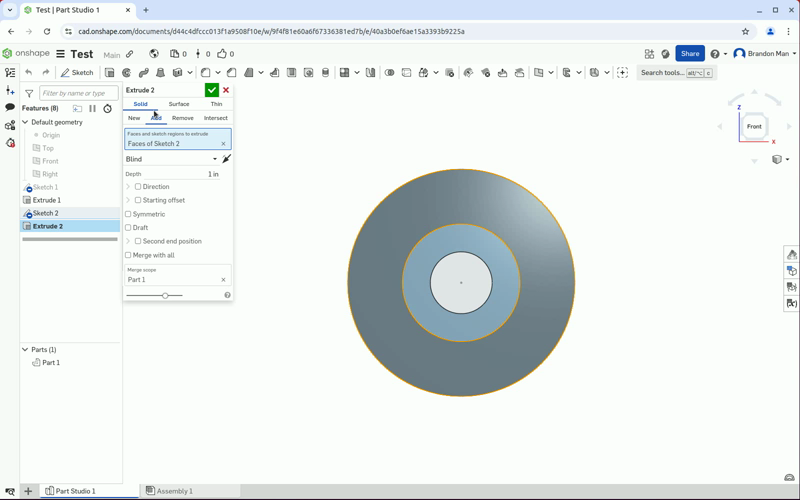
mouse_move(186, 120)
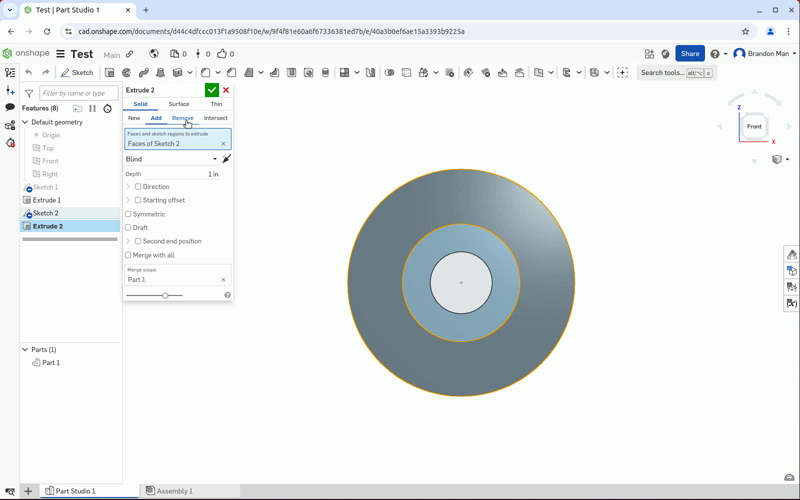
click(186, 120)
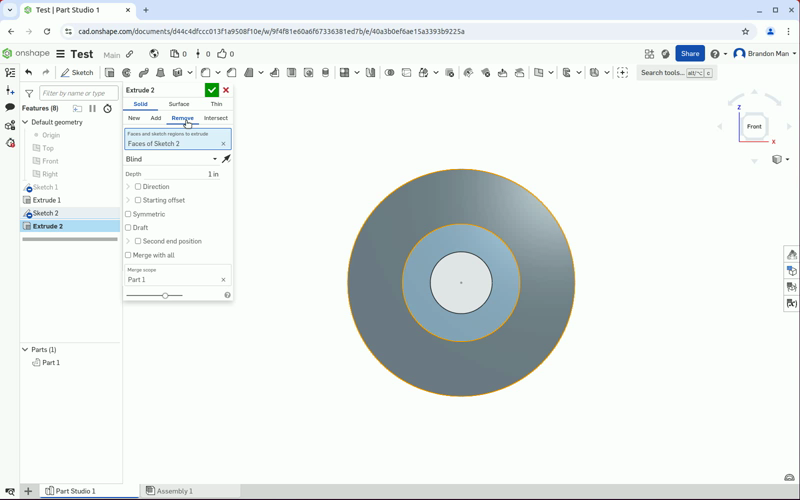
key(tab, 4)
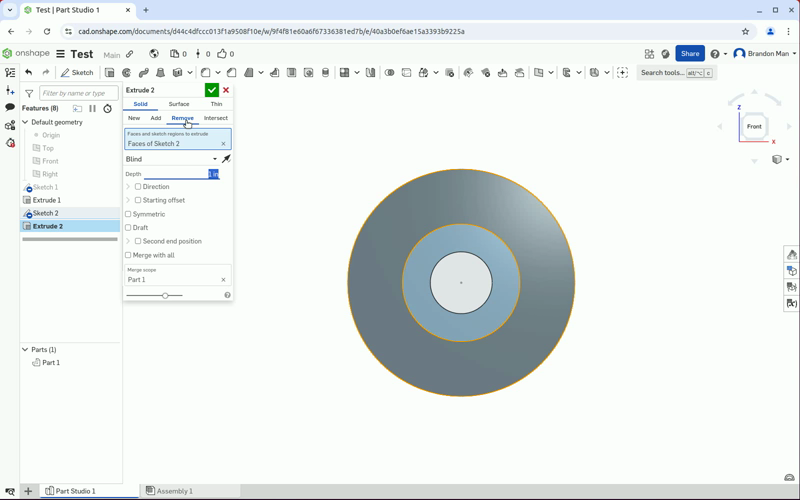
text(0.481)
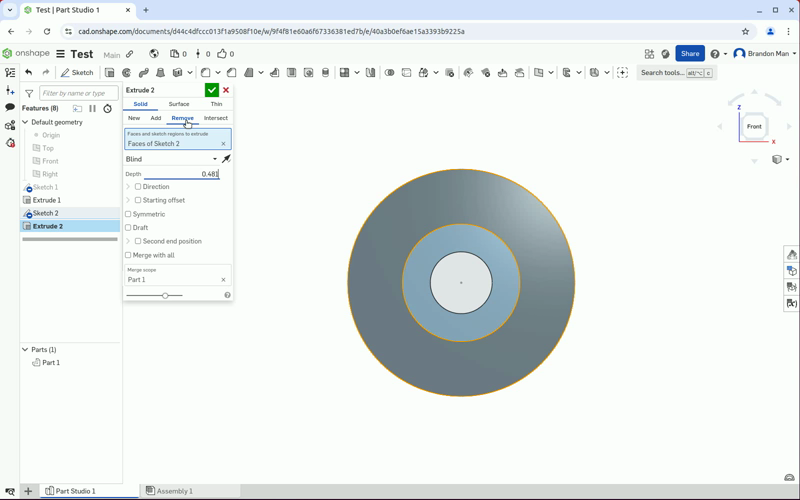
key(tab, 6)
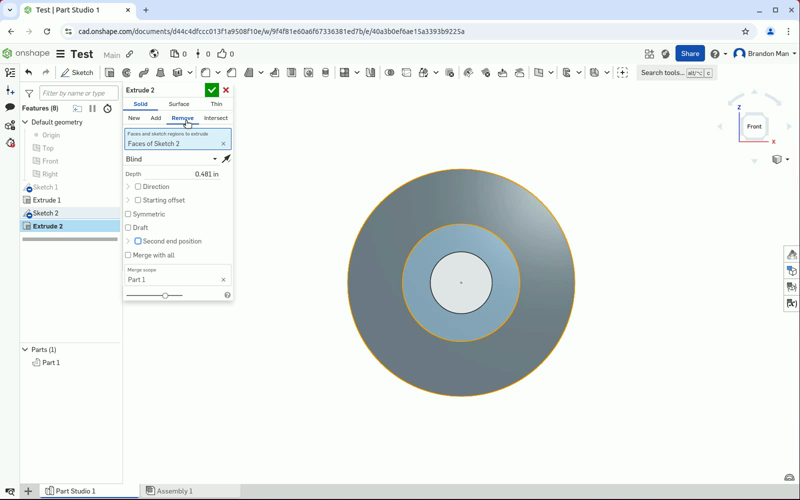
key(space)
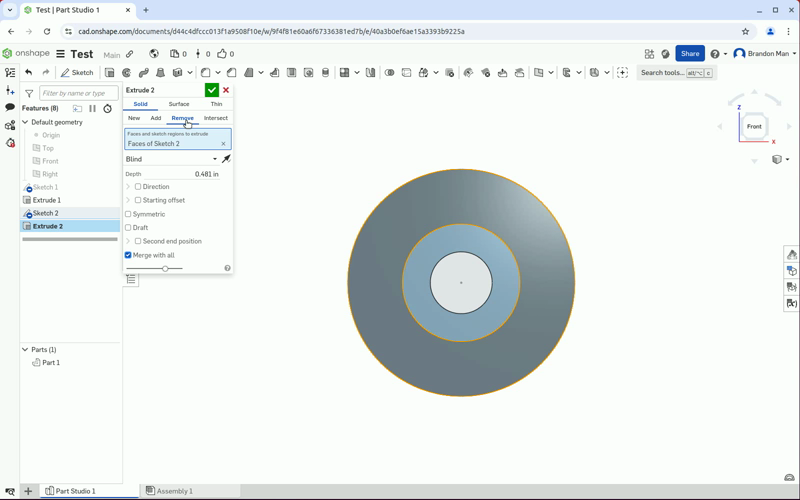
key(enter)
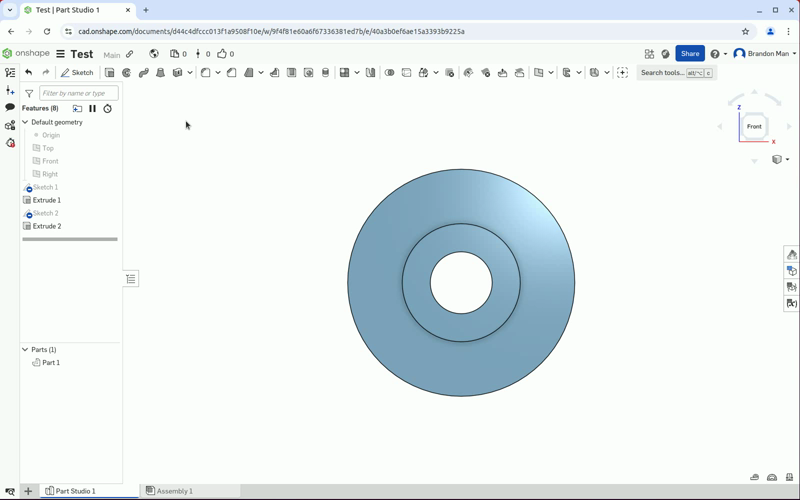
key(shift+h)
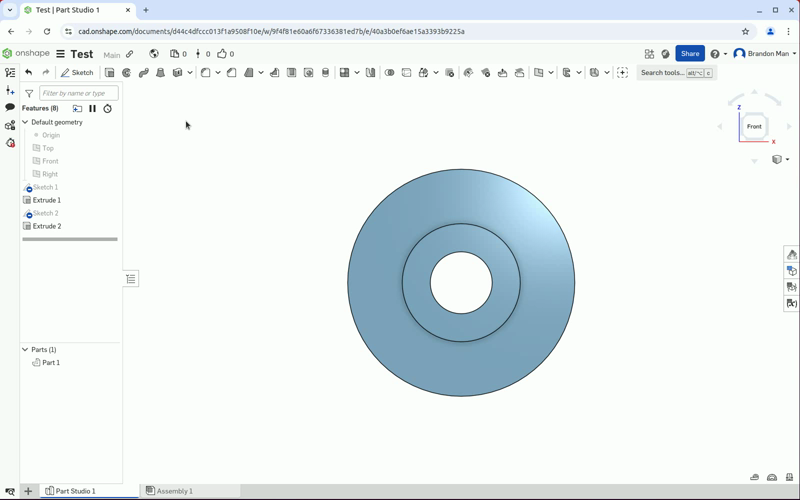
key(shift+h)
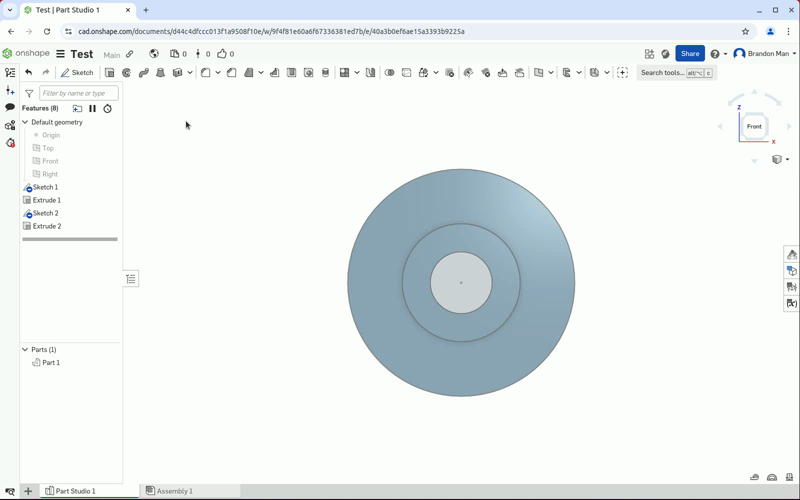
key(shift+7)
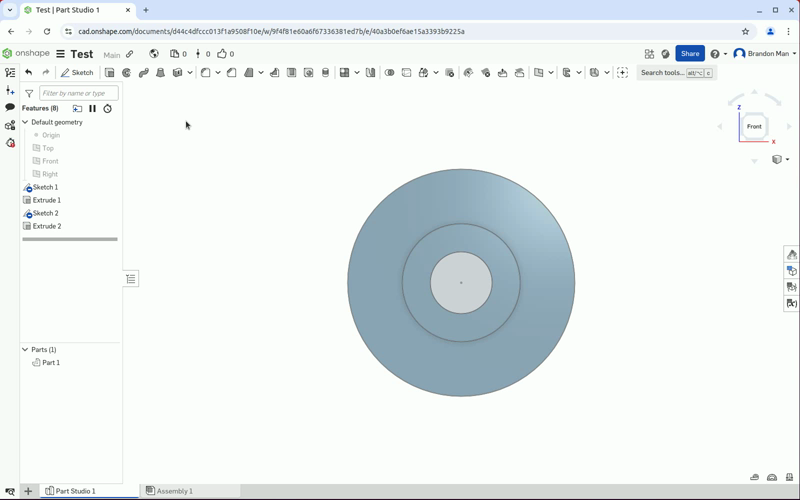
key(left, 2)
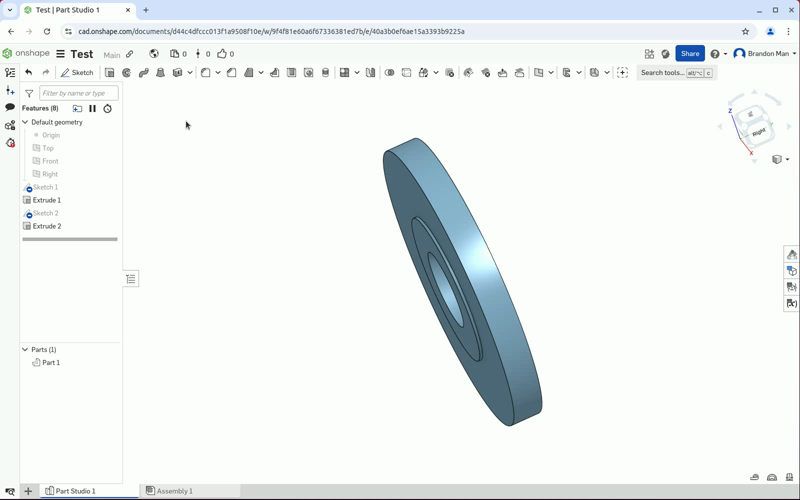
key(down, 2)
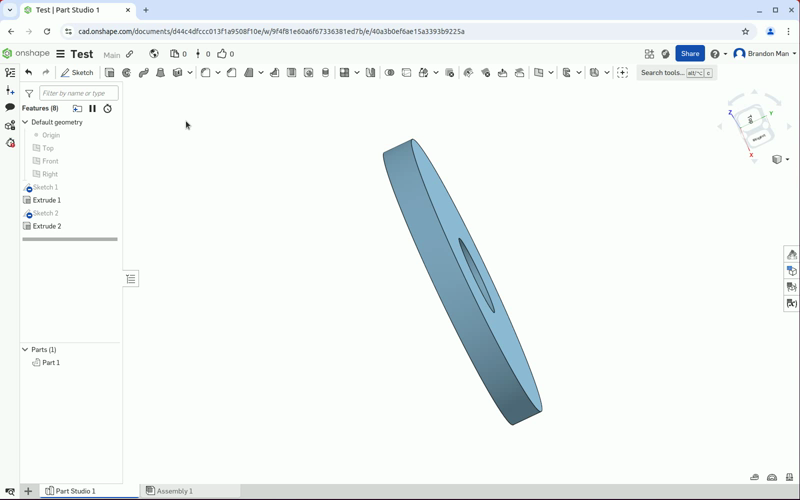
key(up, 2)
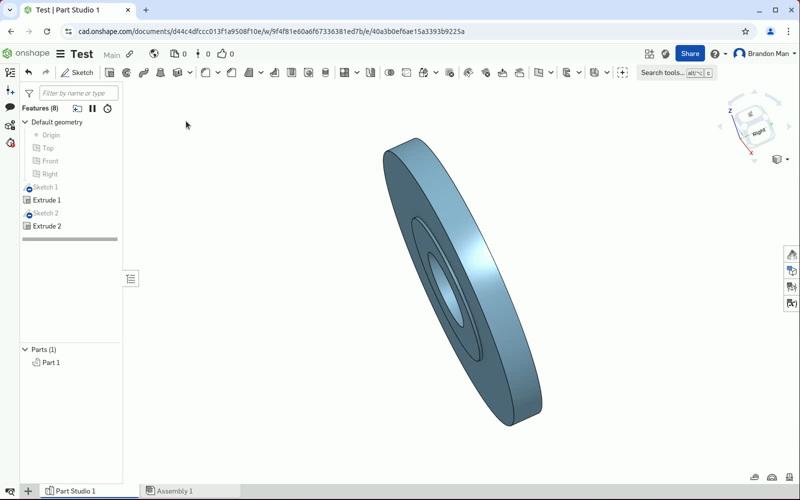
key(right, 2)
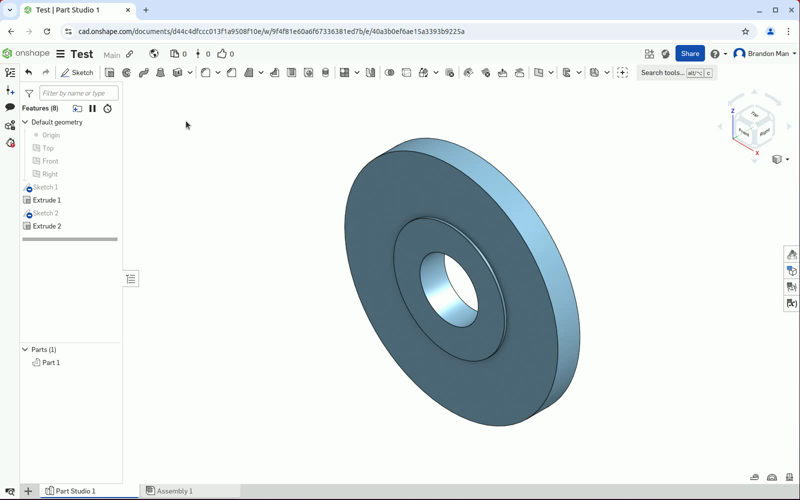
mouse_move(73, 189)
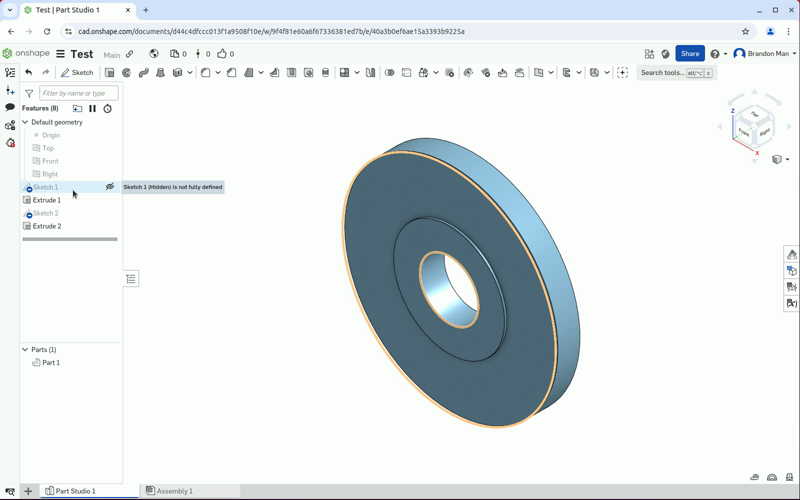
click(73, 189)